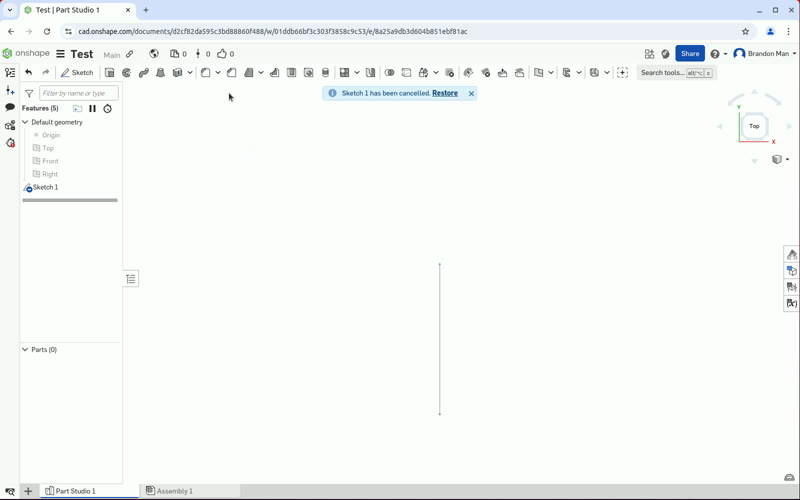
key(shift+h)
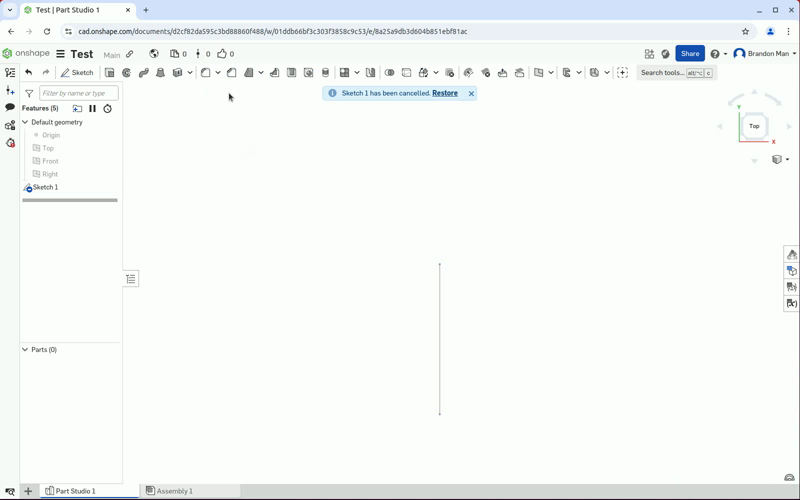
key(shift+s)
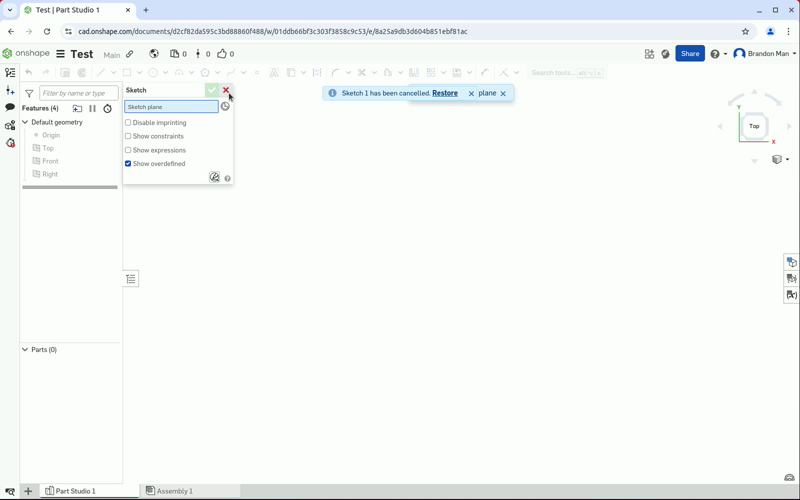
mouse_move(73, 150)
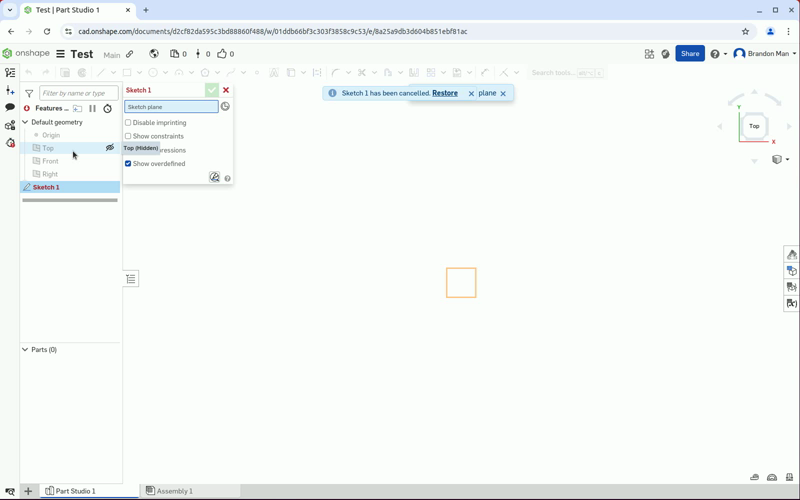
click(73, 150)
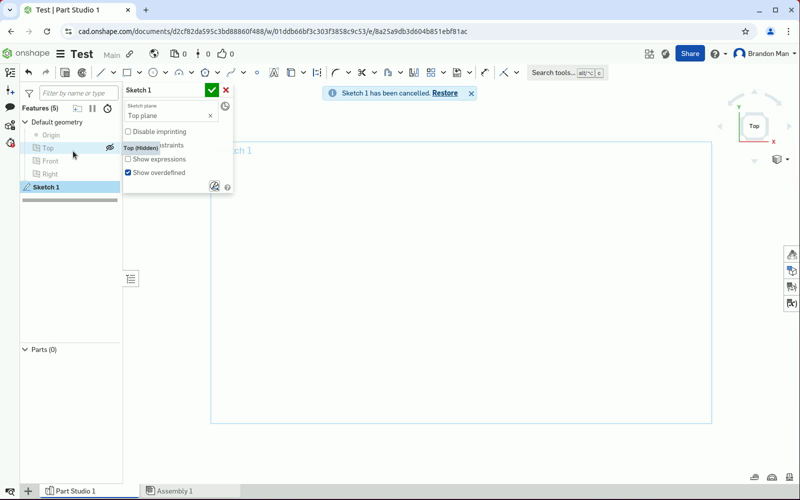
mouse_move(73, 352)
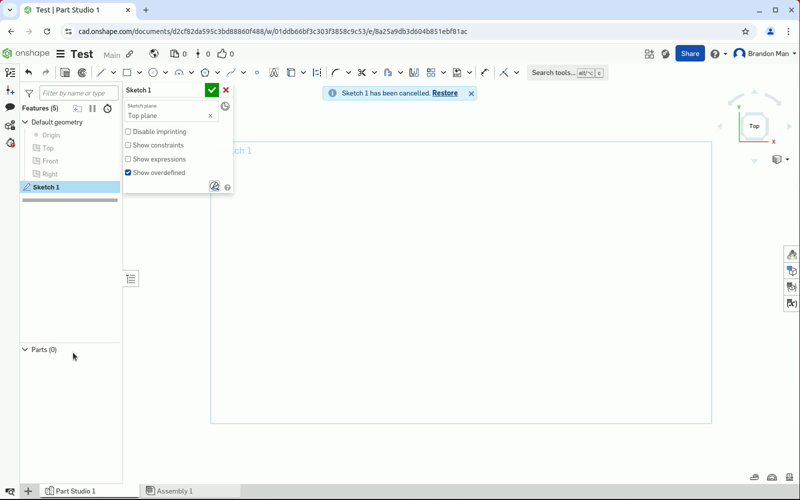
key(y)
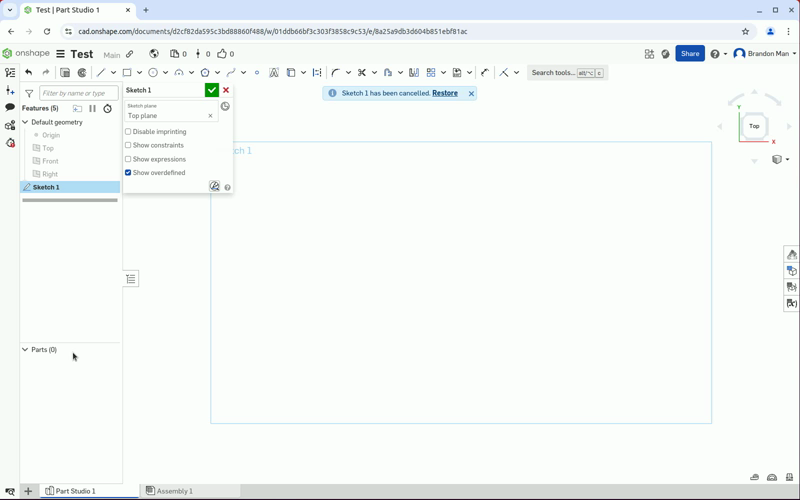
key(l)
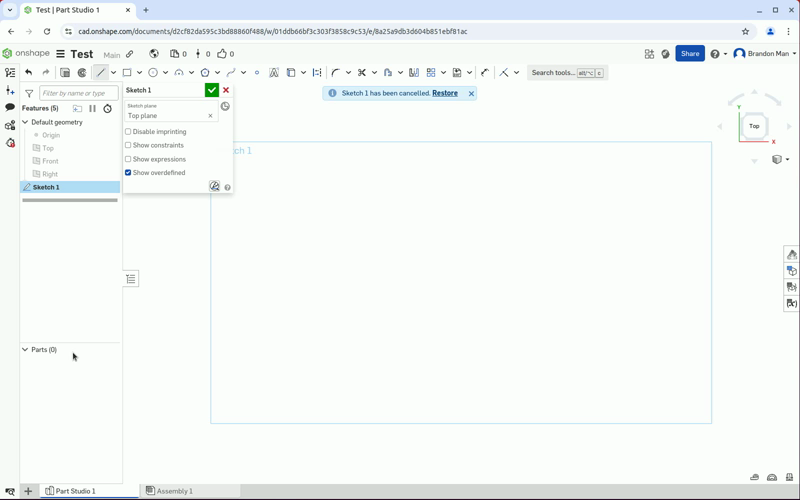
key_down(shift)
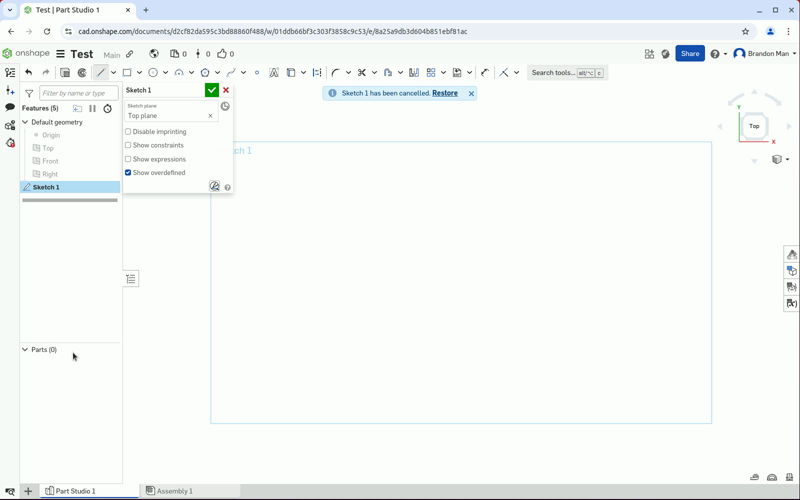
mouse_move(349, 321)
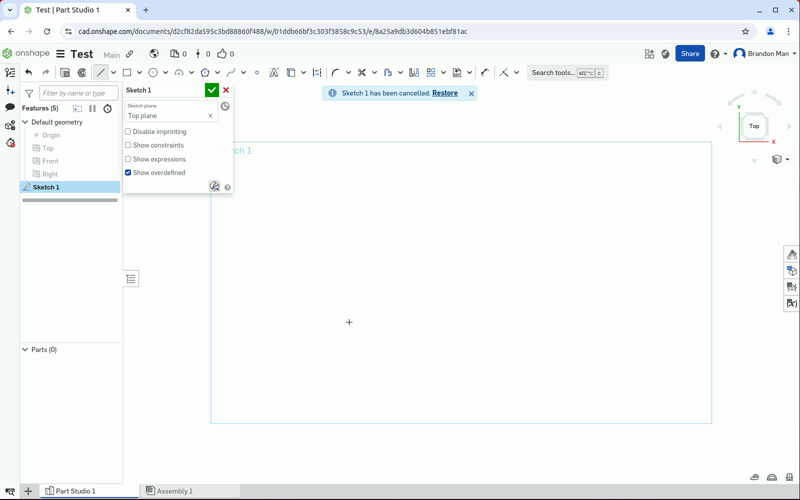
click(349, 321)
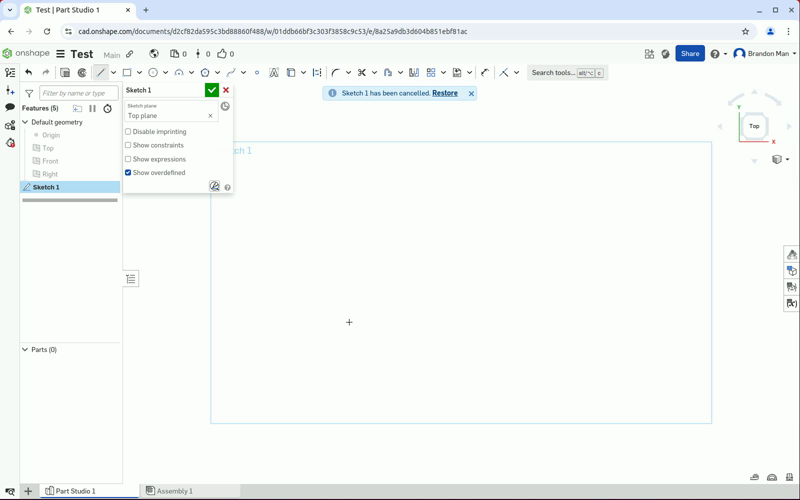
key_up(shift)
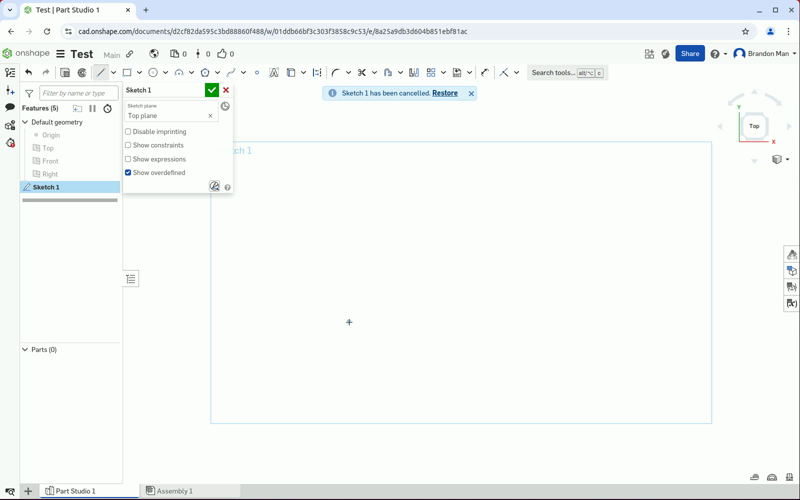
key_down(shift)
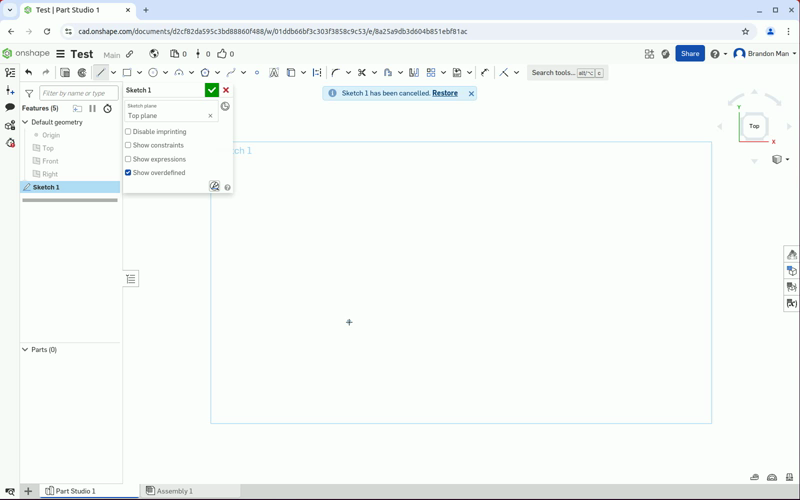
mouse_move(570, 321)
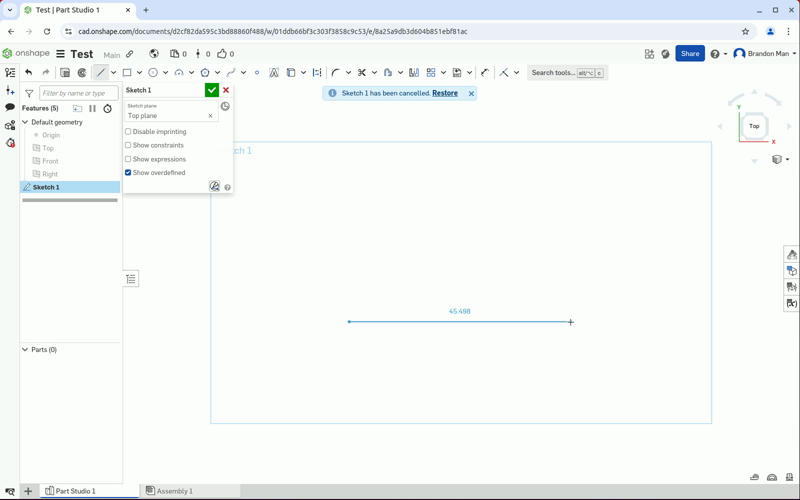
click(570, 321)
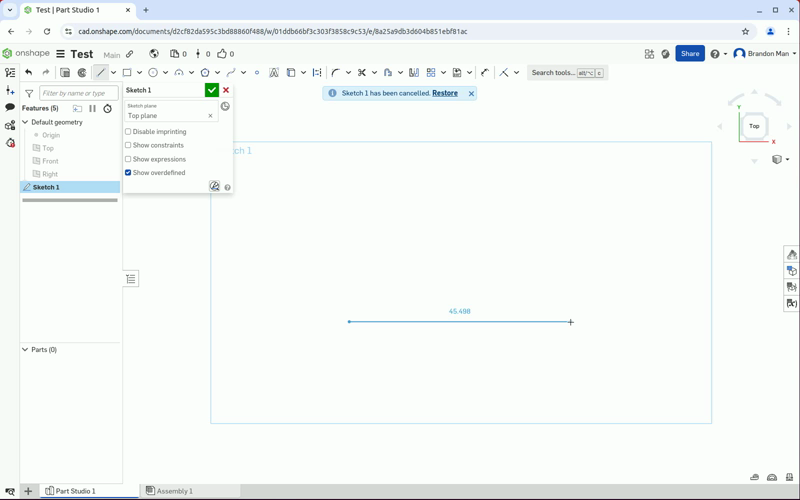
key_up(shift)
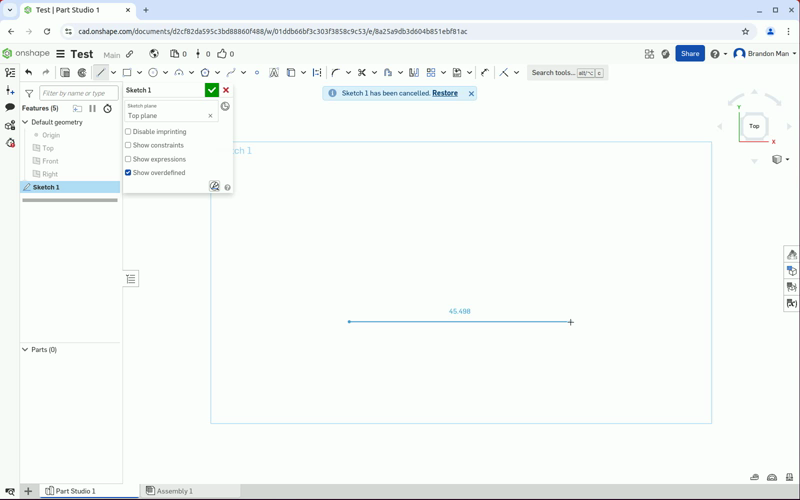
key_down(shift)
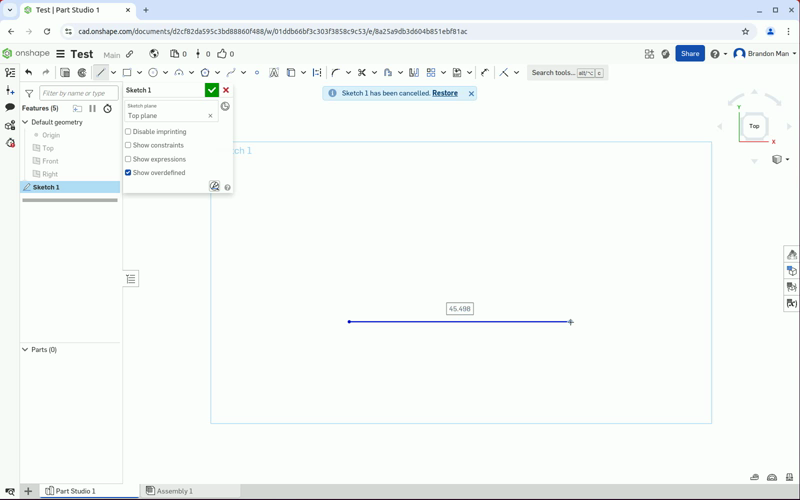
mouse_move(570, 244)
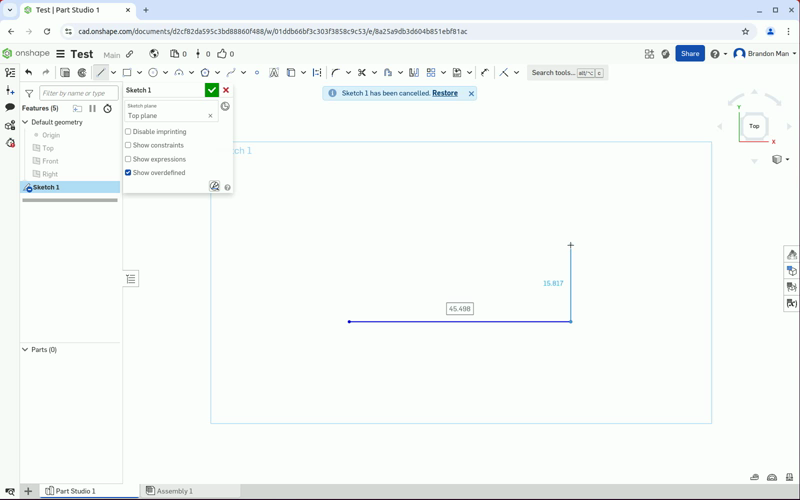
click(570, 244)
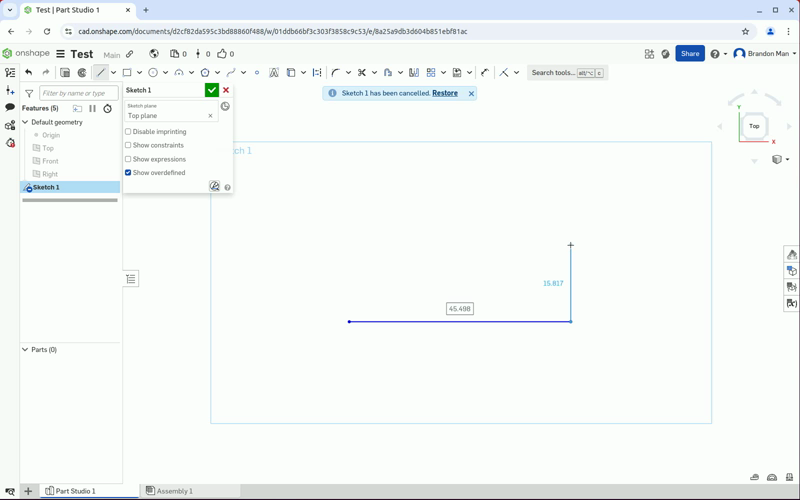
key_up(shift)
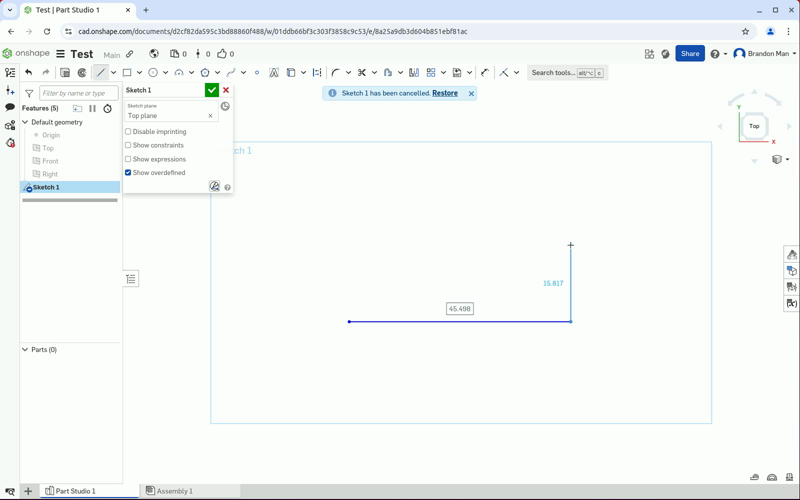
key_down(shift)
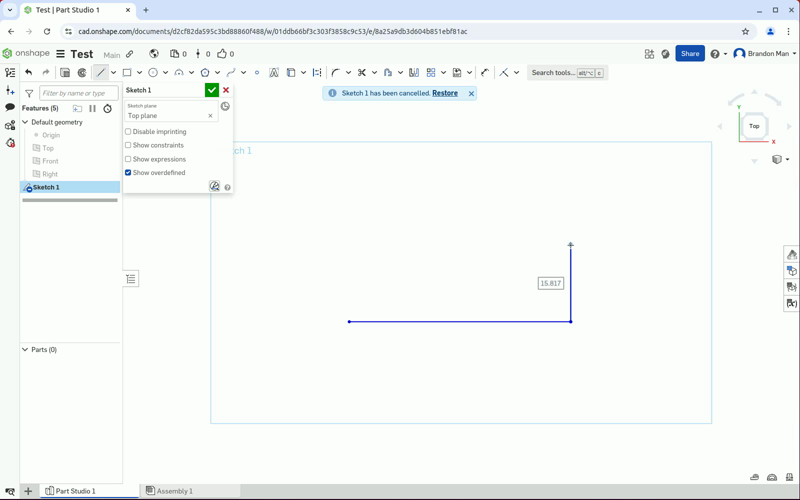
mouse_move(503, 244)
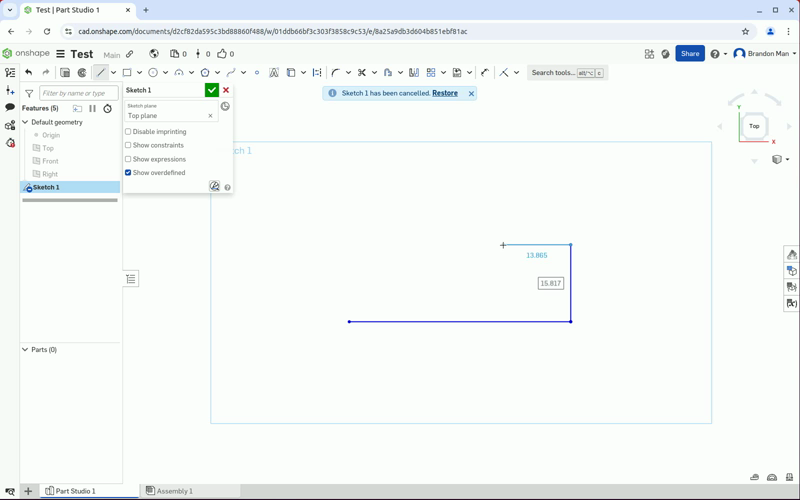
click(503, 244)
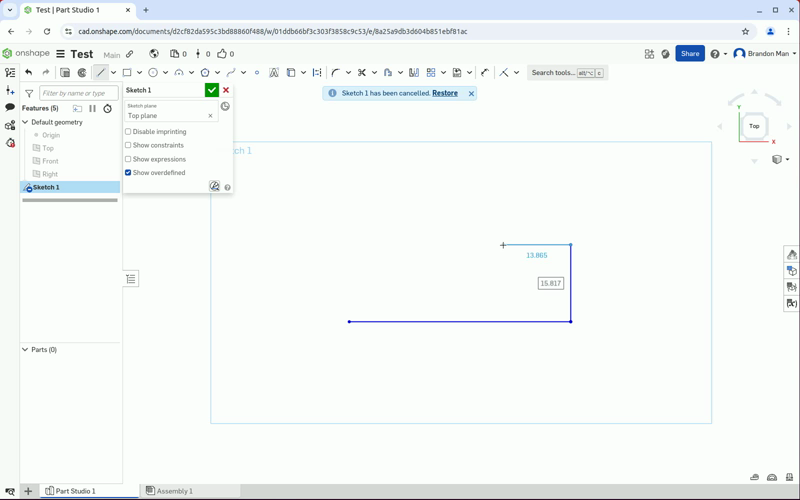
key_up(shift)
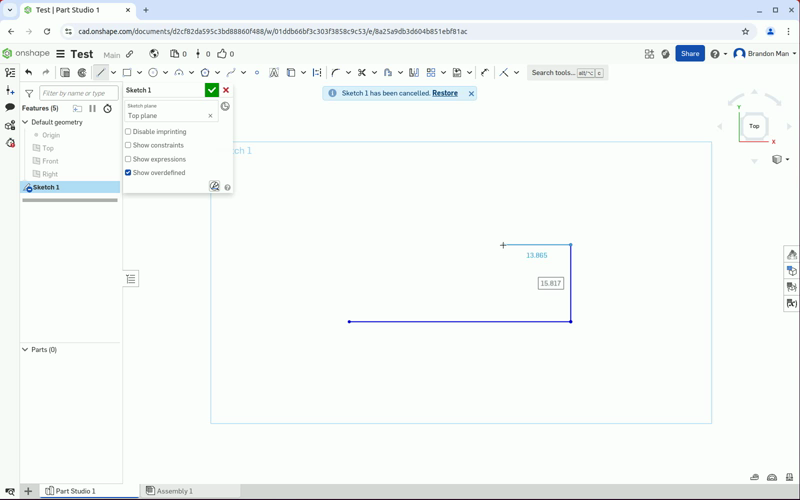
key_down(shift)
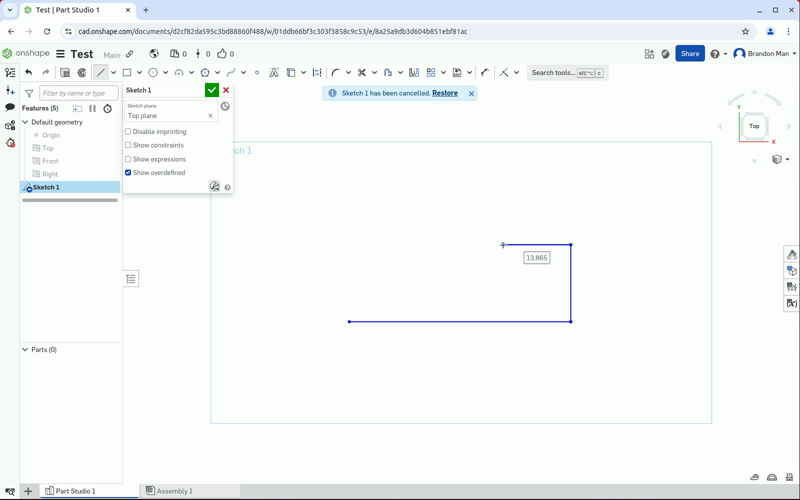
mouse_move(349, 244)
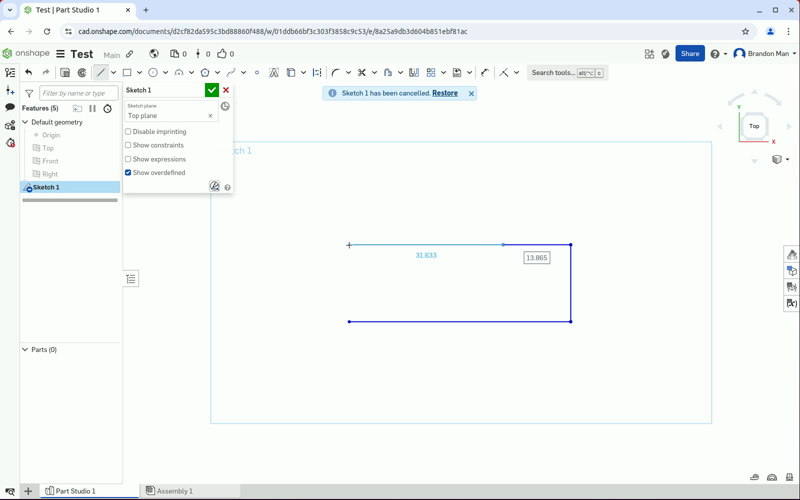
click(349, 244)
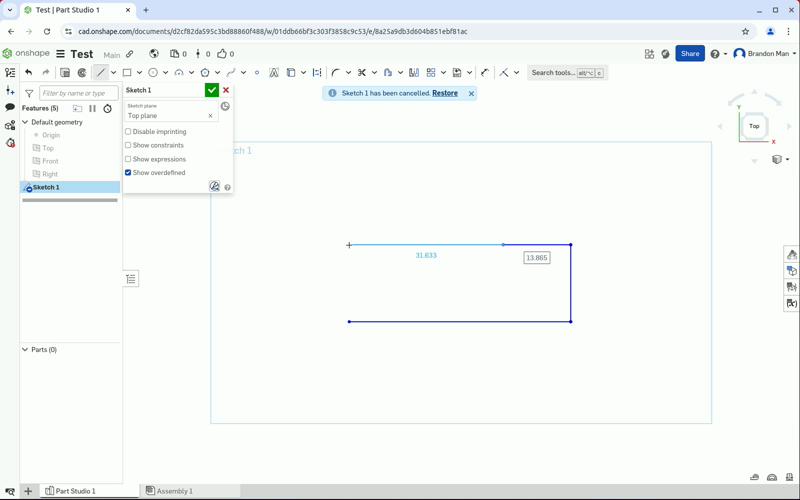
key_up(shift)
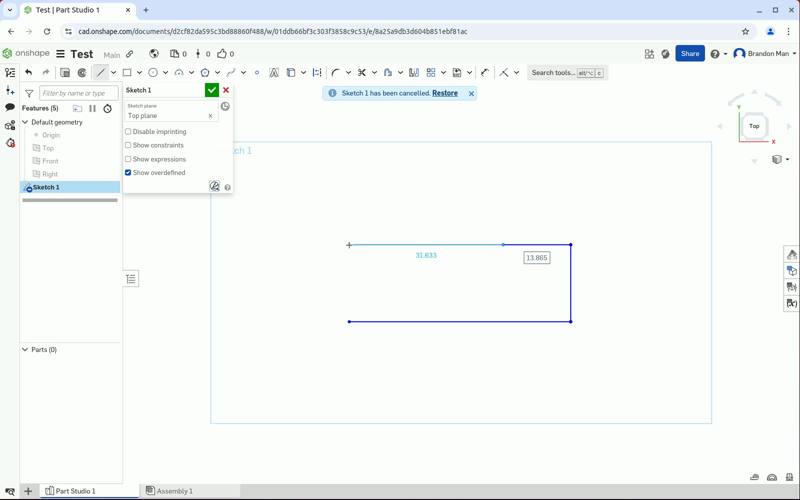
key_down(shift)
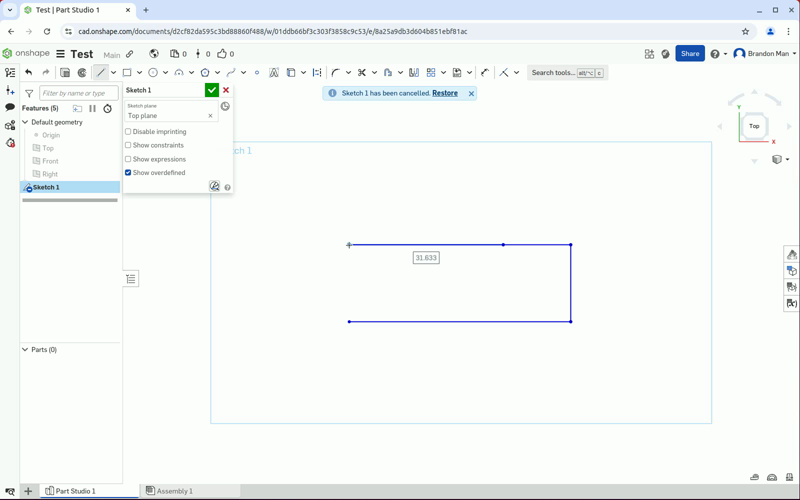
mouse_move(349, 321)
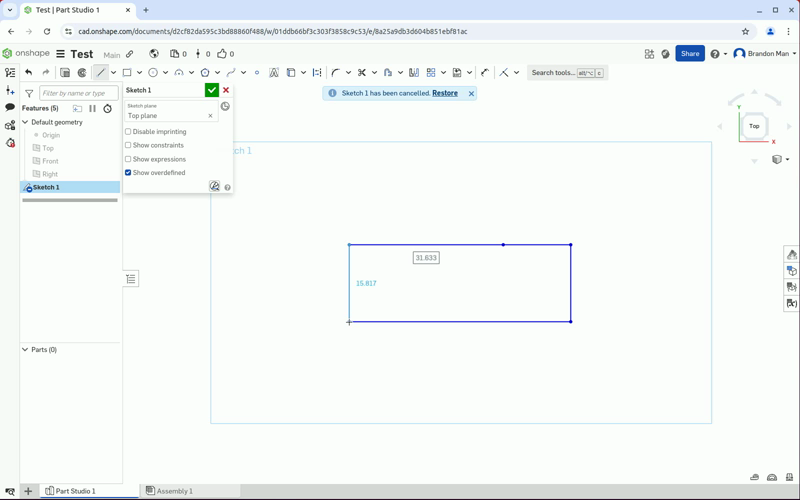
key_up(shift)
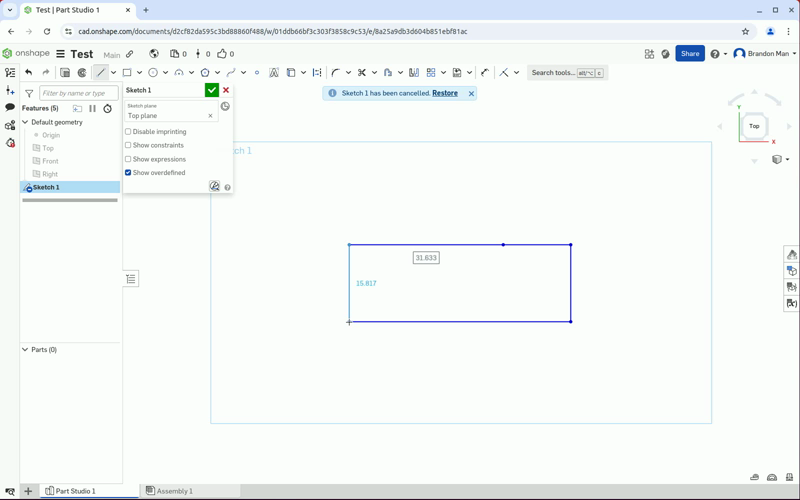
click(349, 321)
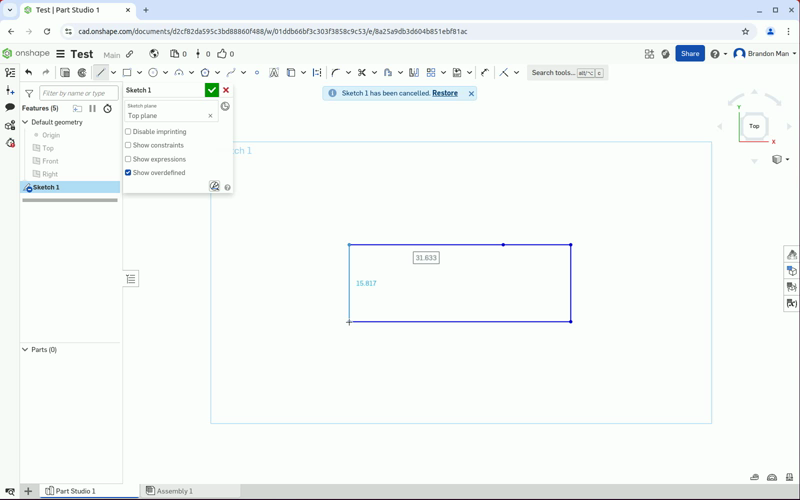
key(esc)
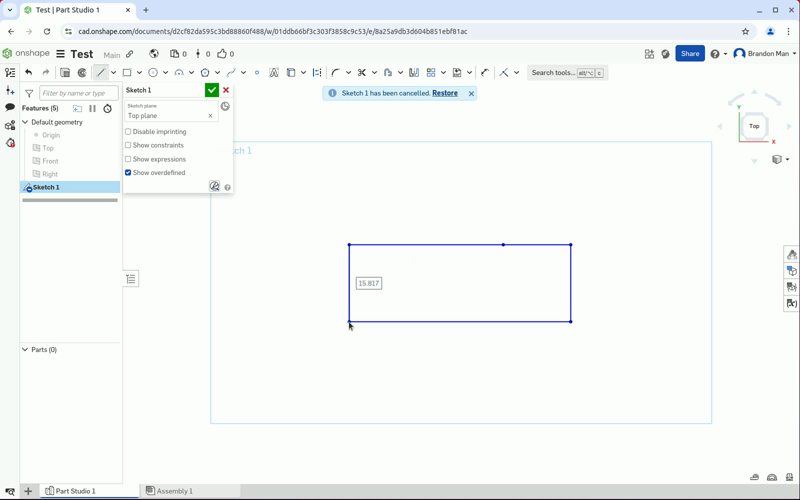
mouse_move(498, 298)
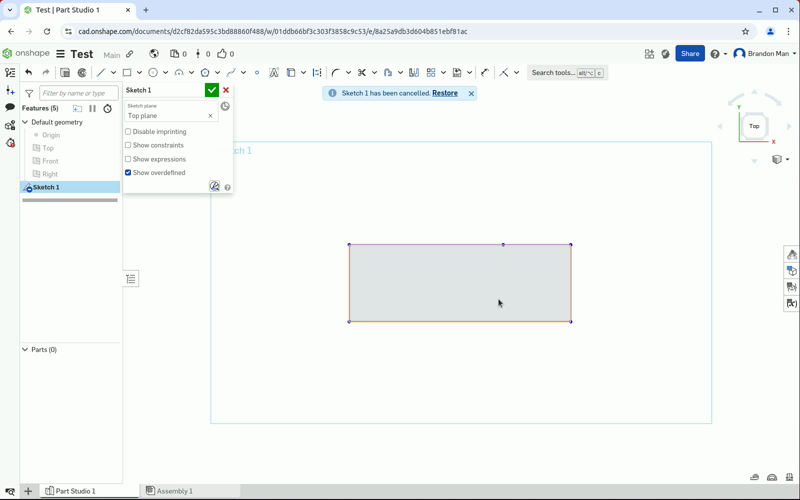
click(498, 298)
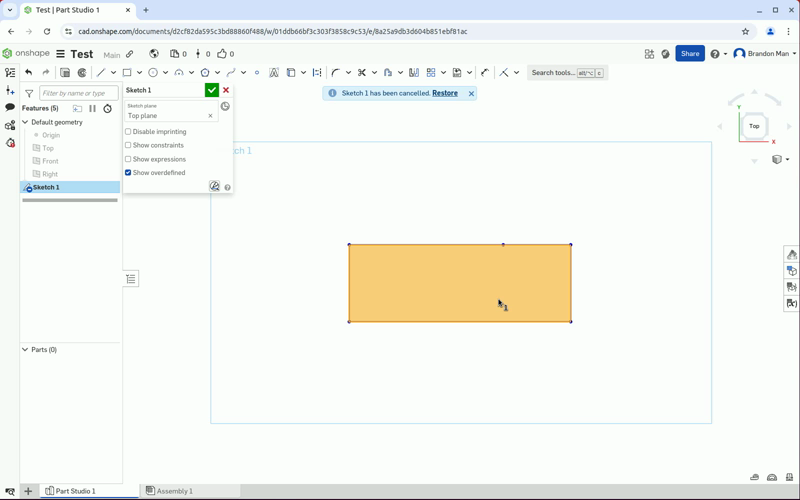
mouse_move(73, 352)
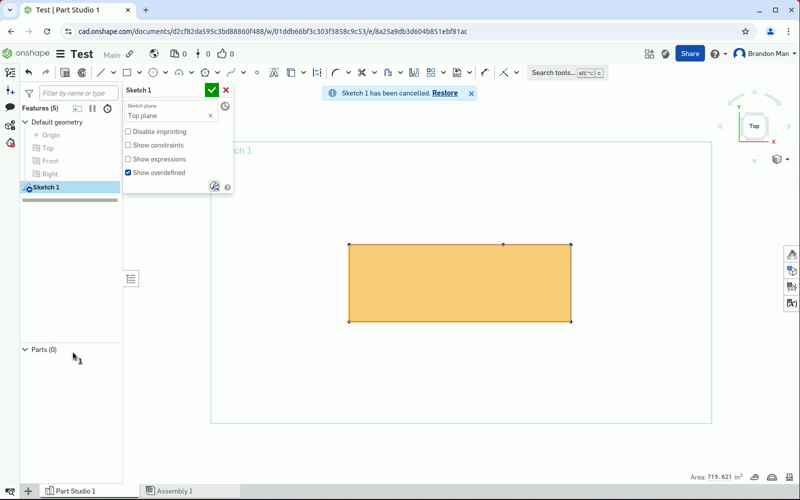
key(shift+y)
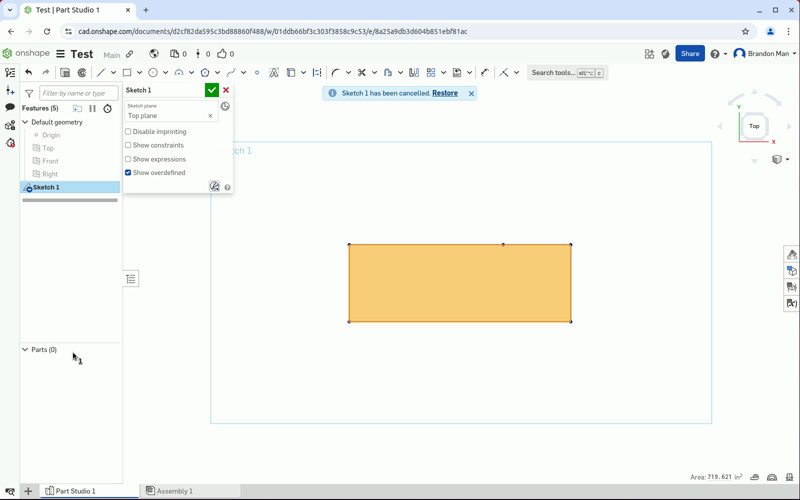
key(shift+e)
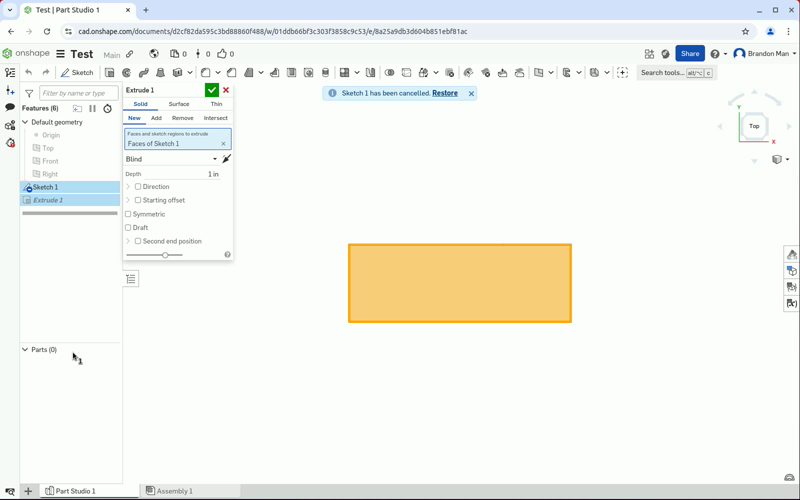
mouse_move(143, 106)
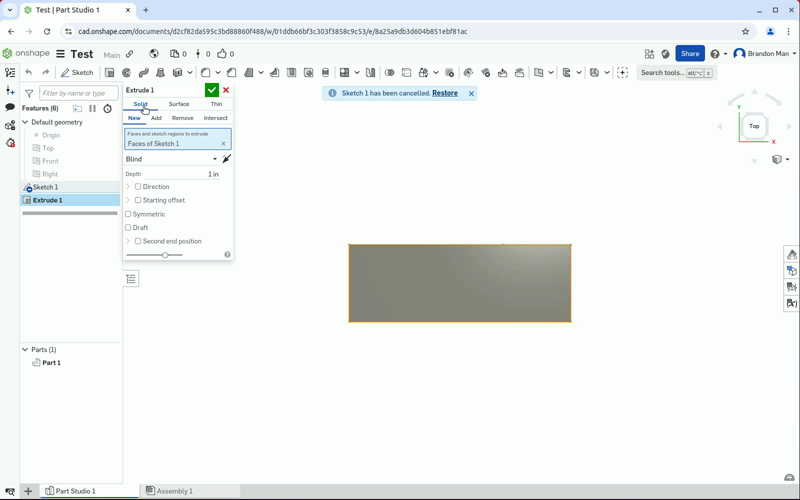
click(143, 106)
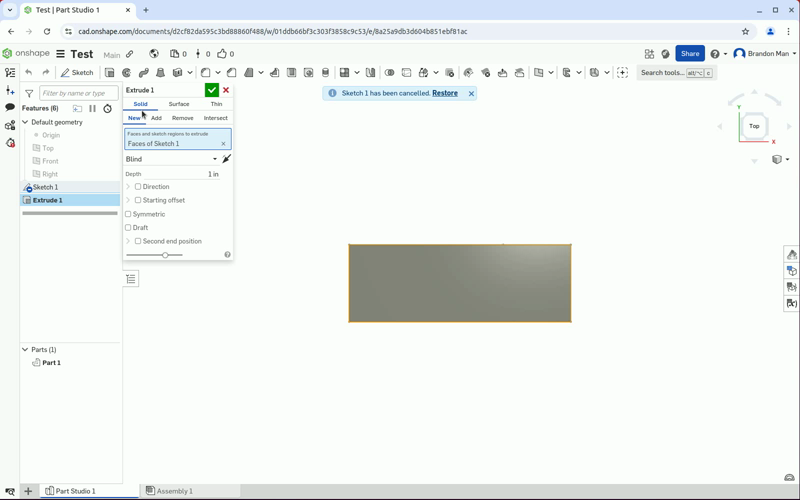
mouse_move(137, 120)
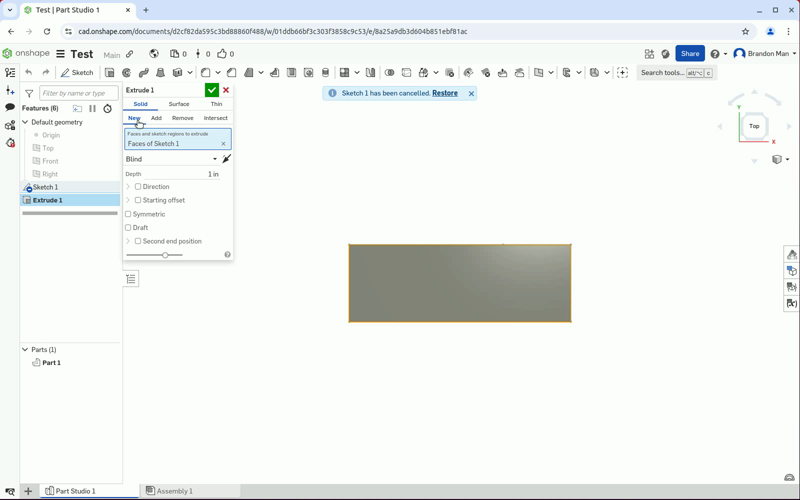
click(137, 120)
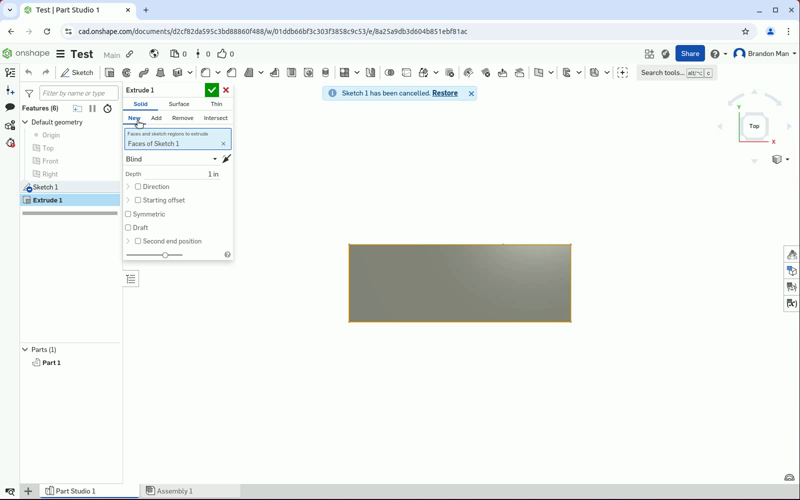
key(tab, 4)
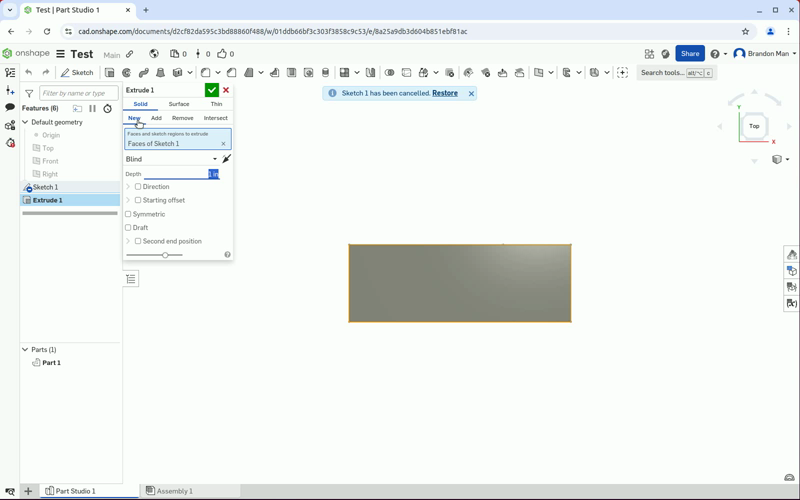
text(15.887)
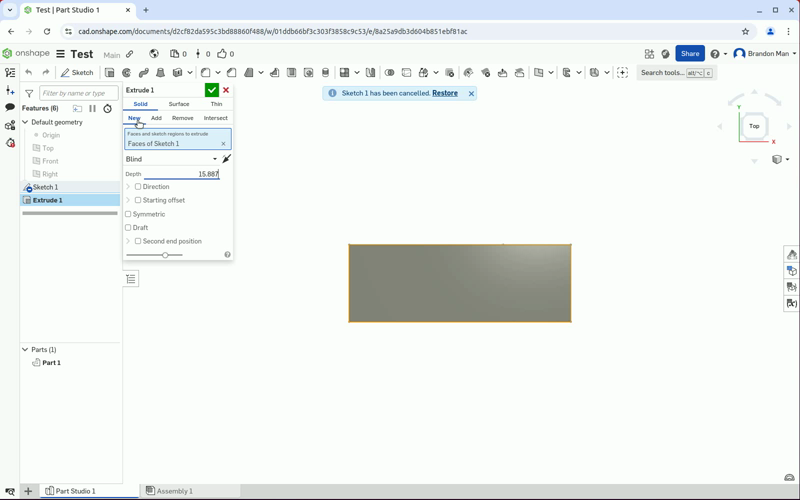
key(enter)
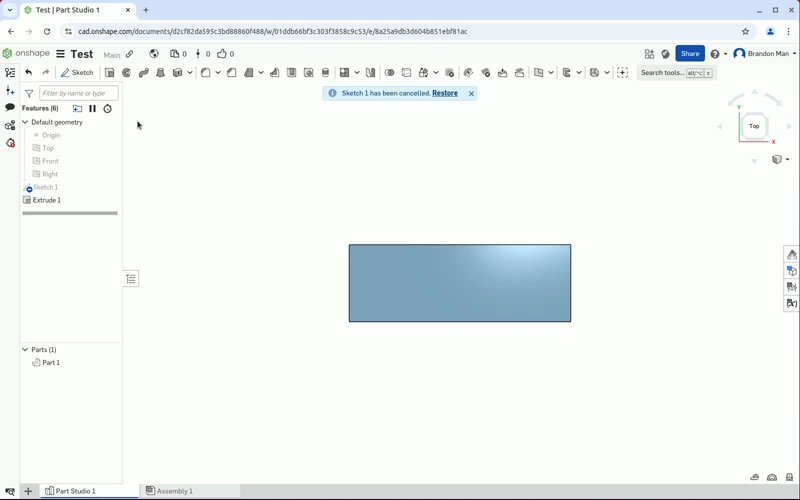
key(shift+h)
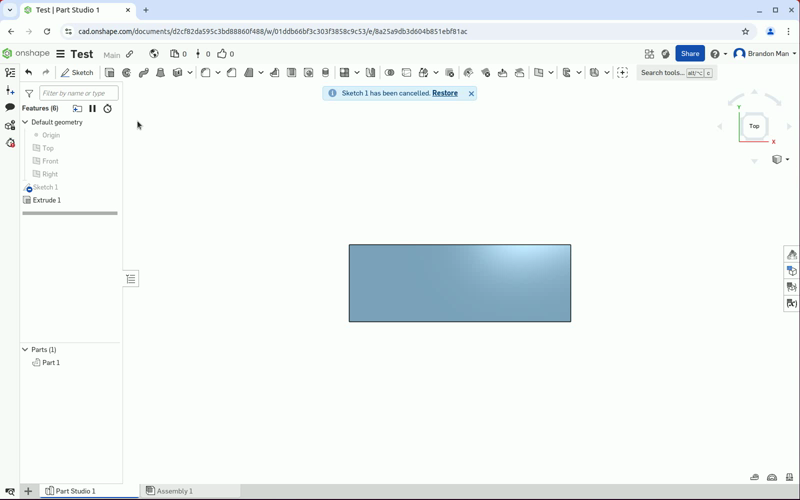
key(shift+h)
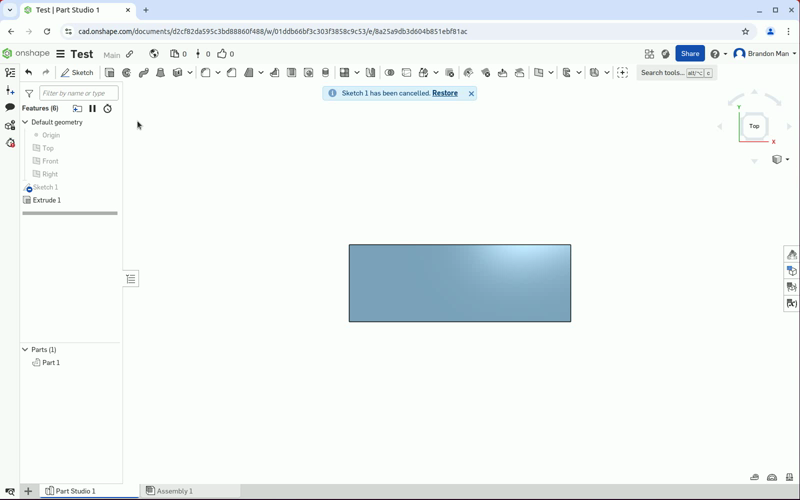
mouse_move(73, 189)
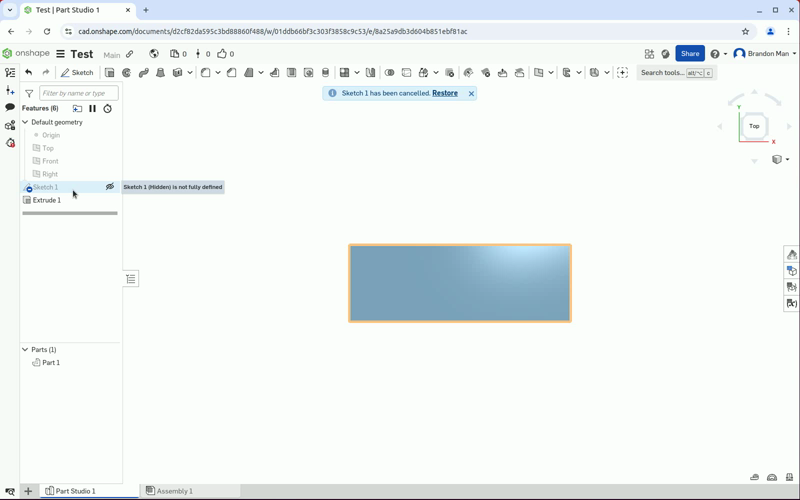
click(73, 189)
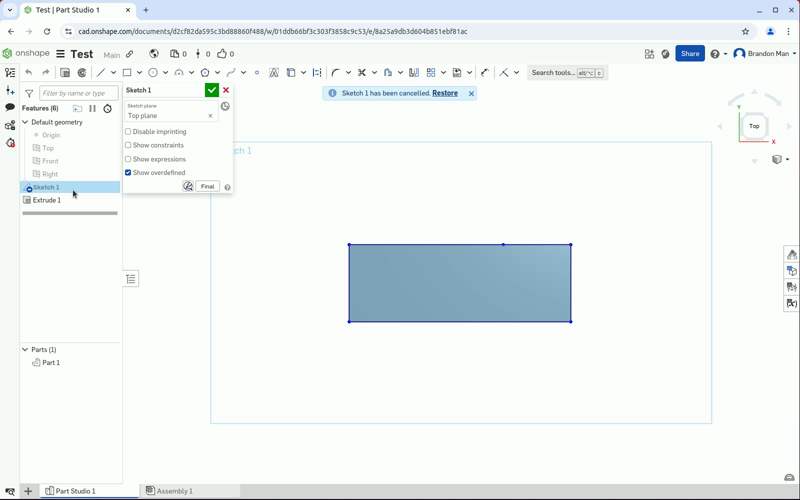
mouse_move(229, 92)
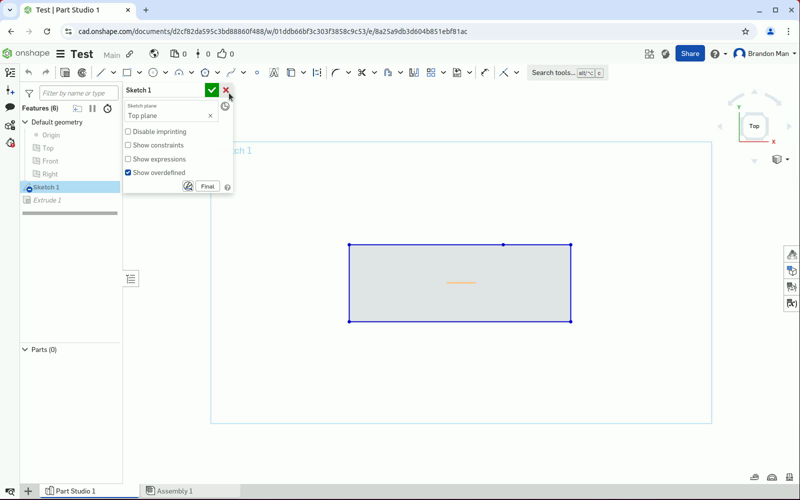
click(229, 92)
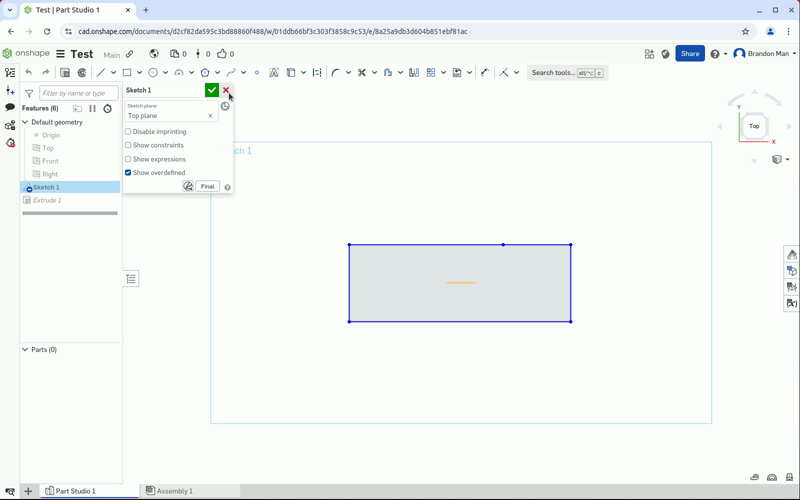
key(shift+s)
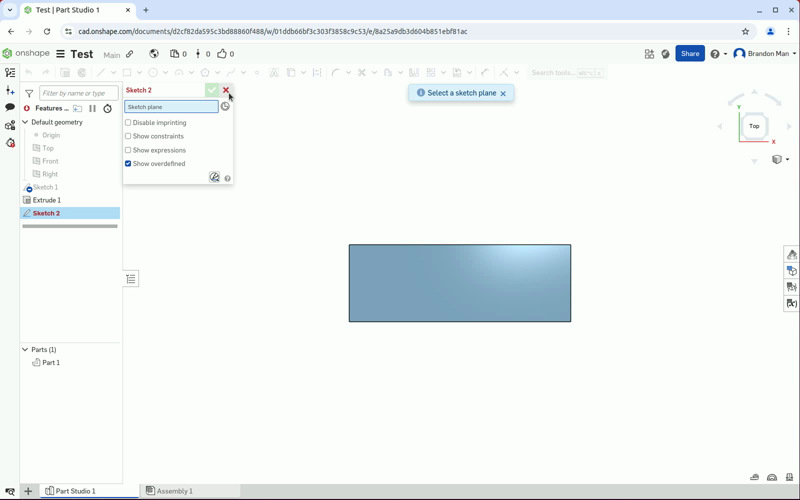
mouse_move(73, 150)
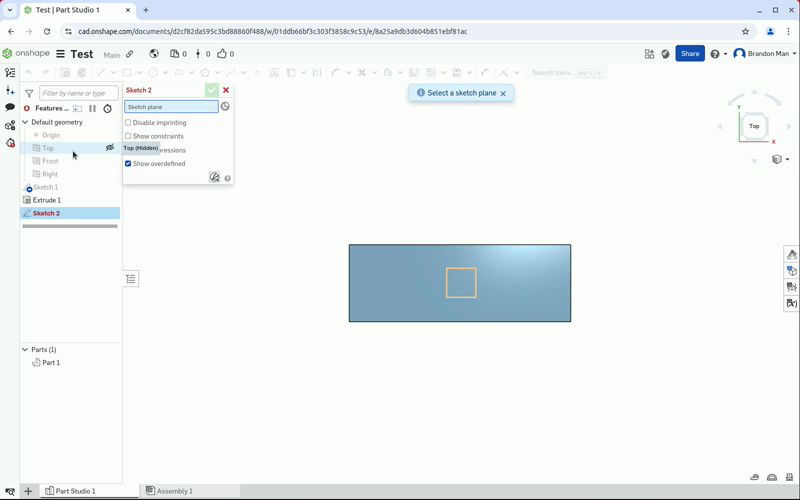
click(73, 150)
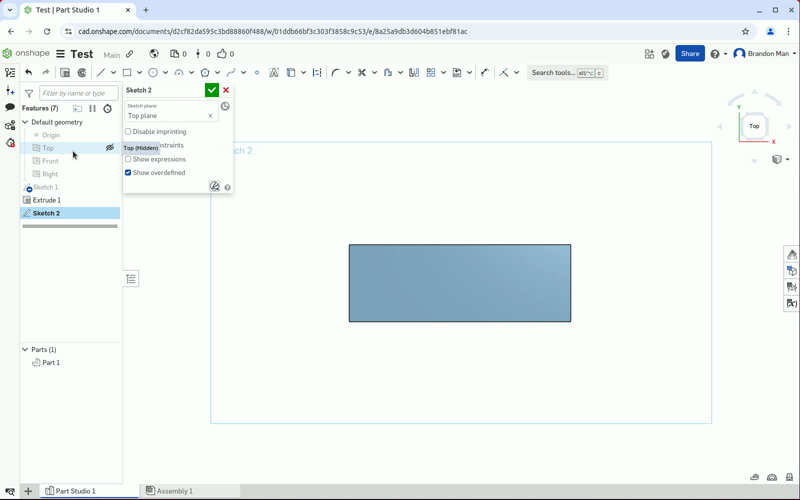
mouse_move(73, 352)
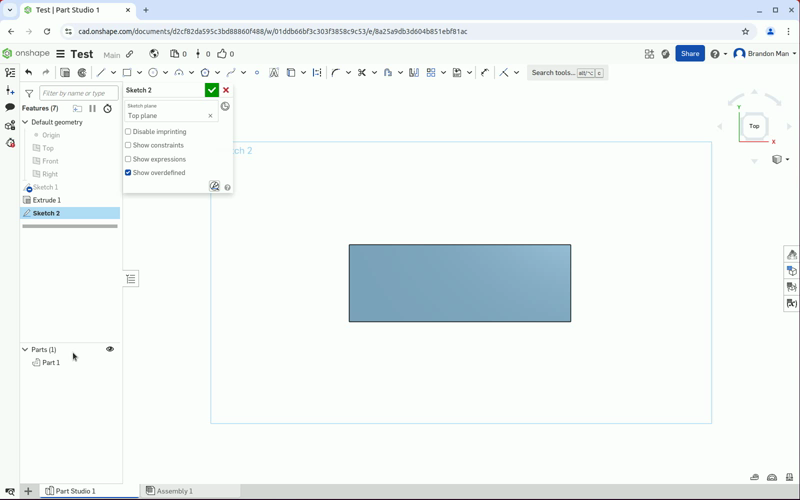
key(y)
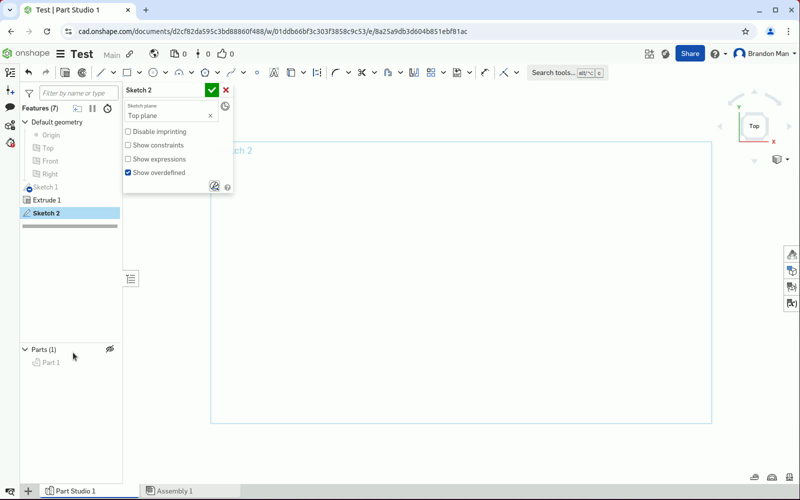
key(l)
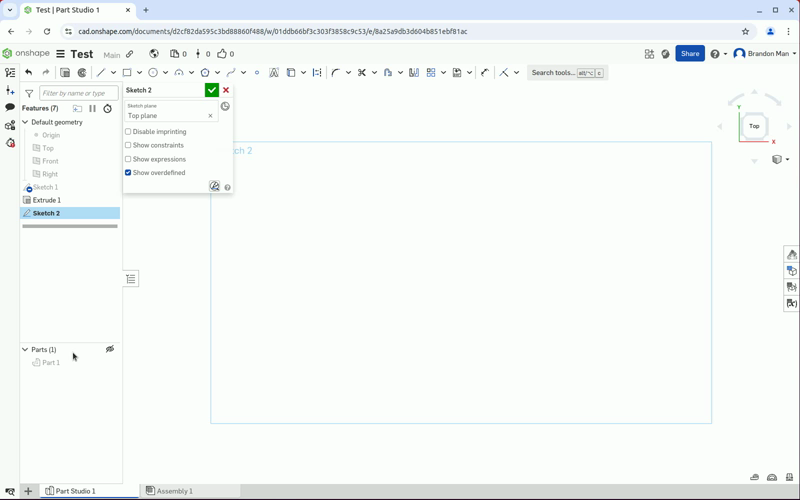
key_down(shift)
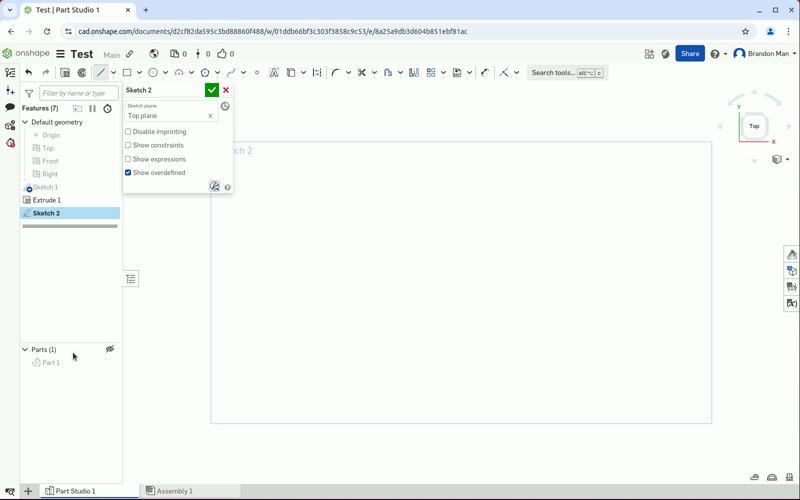
mouse_move(505, 244)
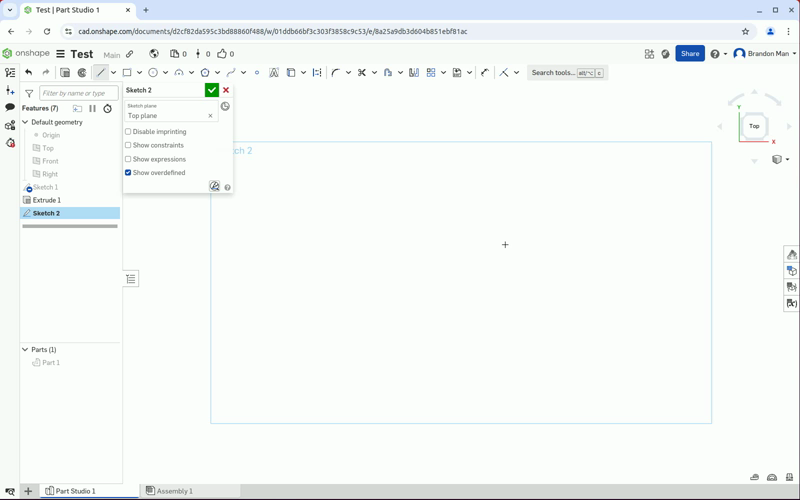
click(505, 244)
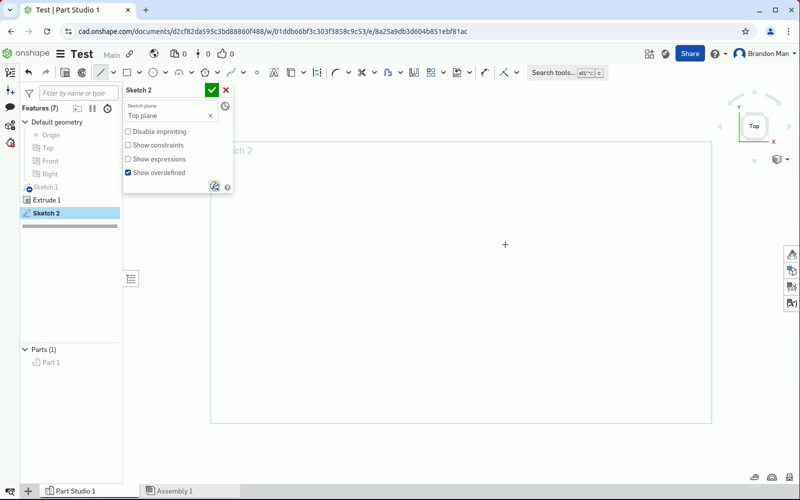
key_up(shift)
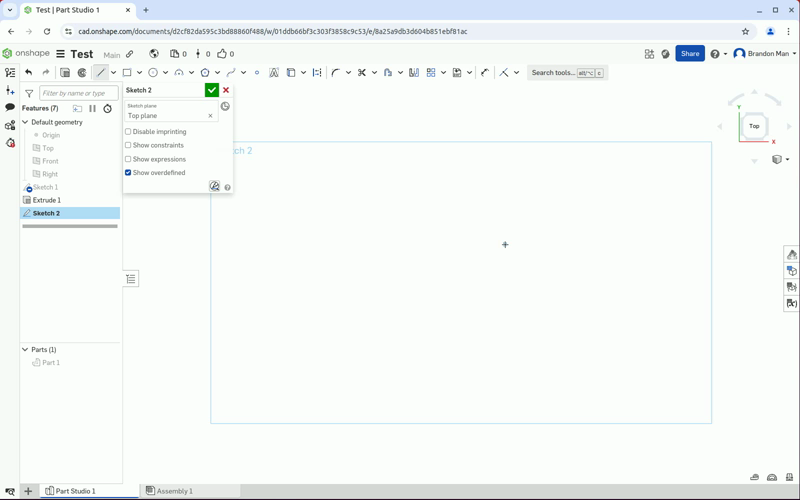
key_down(shift)
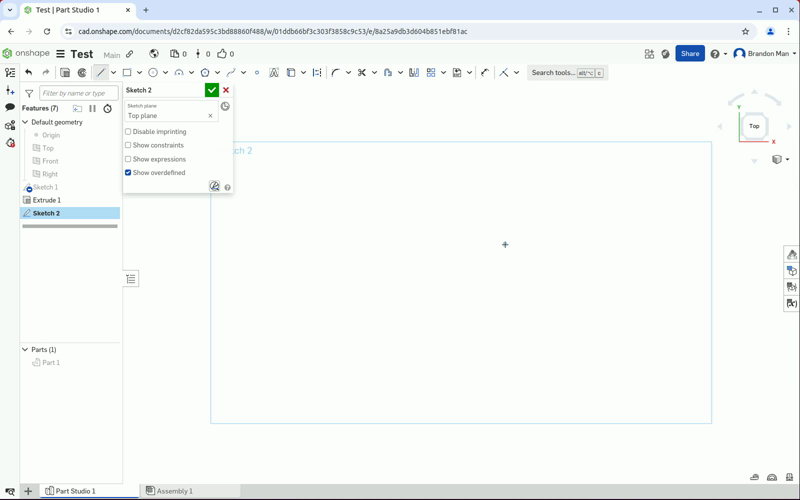
mouse_move(572, 244)
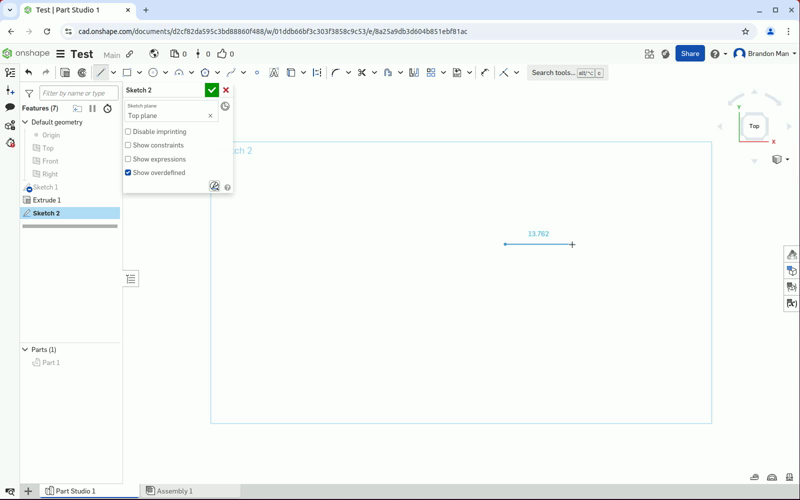
click(572, 244)
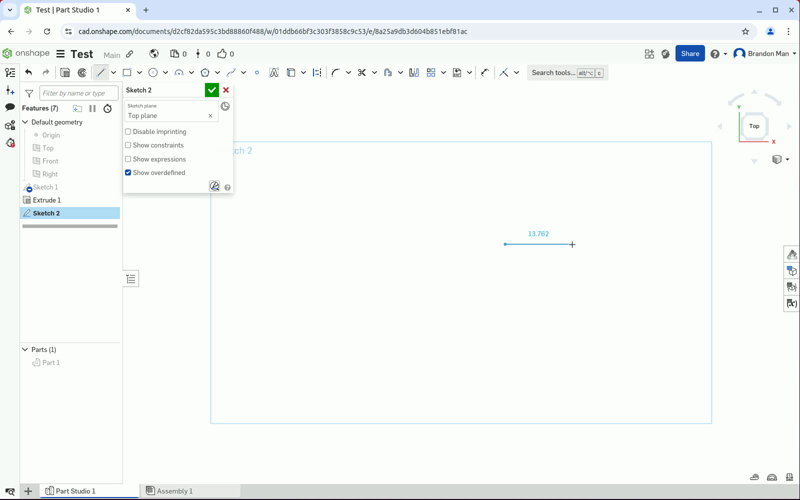
key_up(shift)
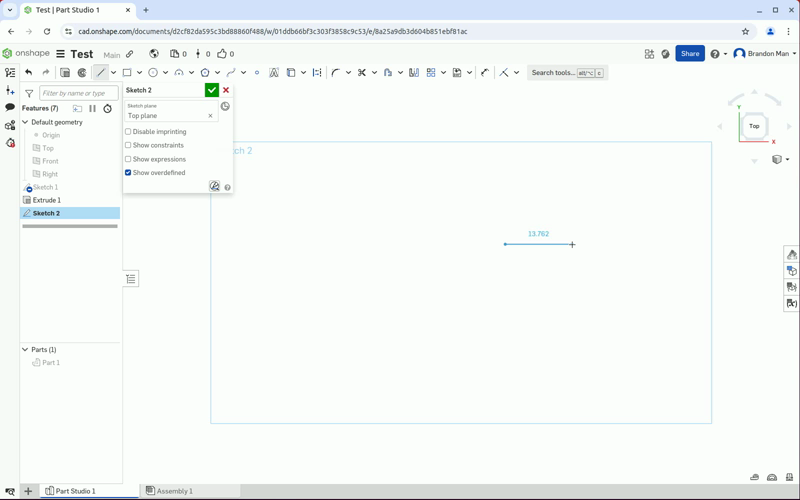
key_down(shift)
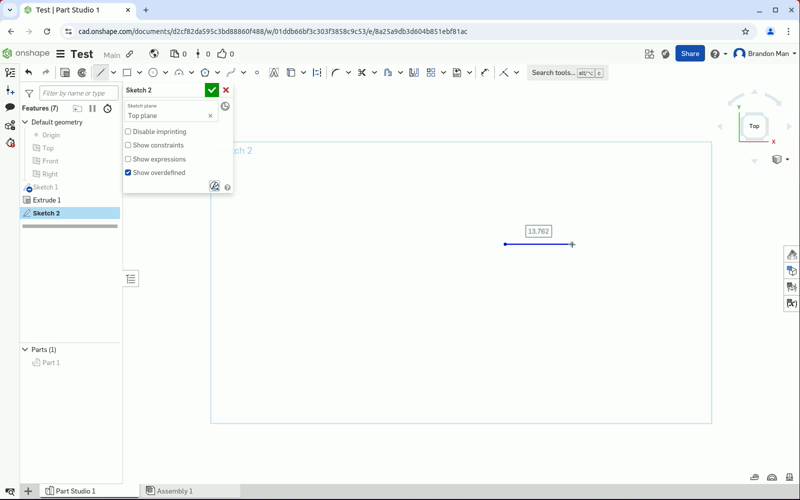
mouse_move(538, 170)
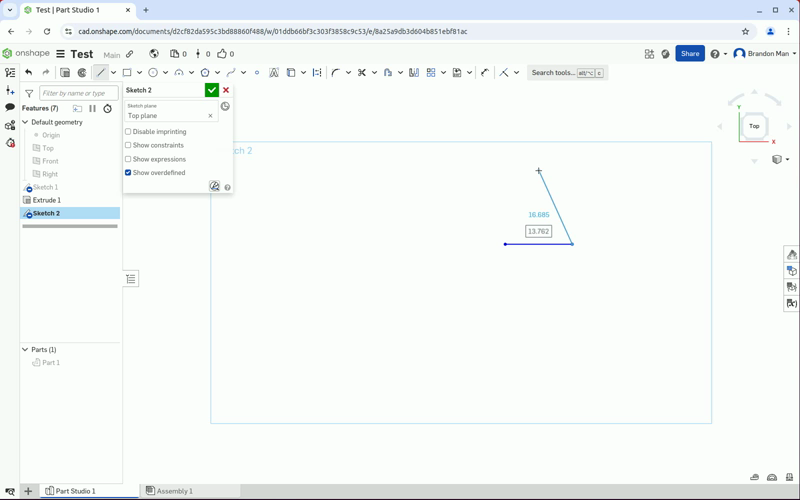
click(538, 170)
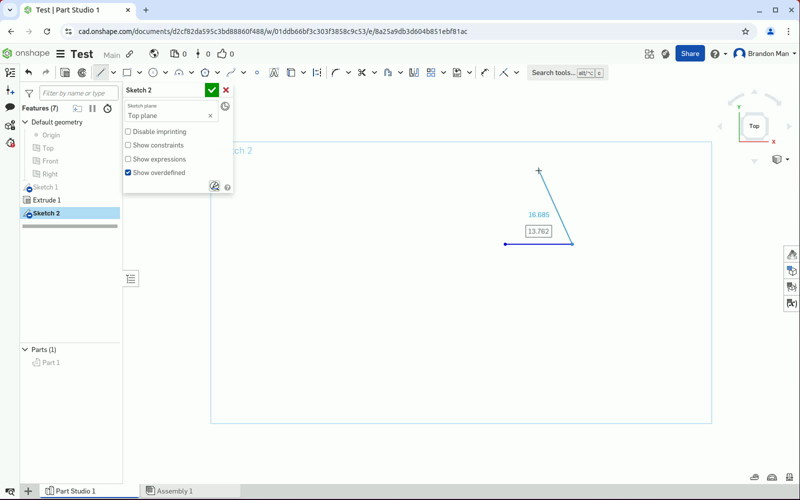
key_up(shift)
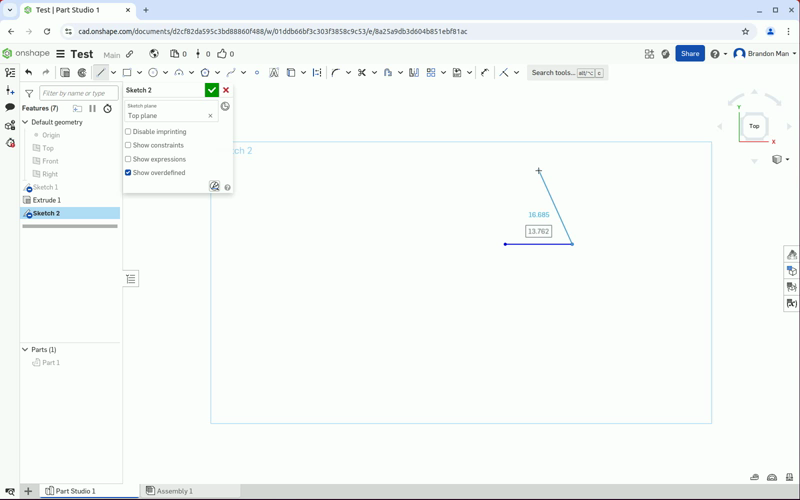
key_down(shift)
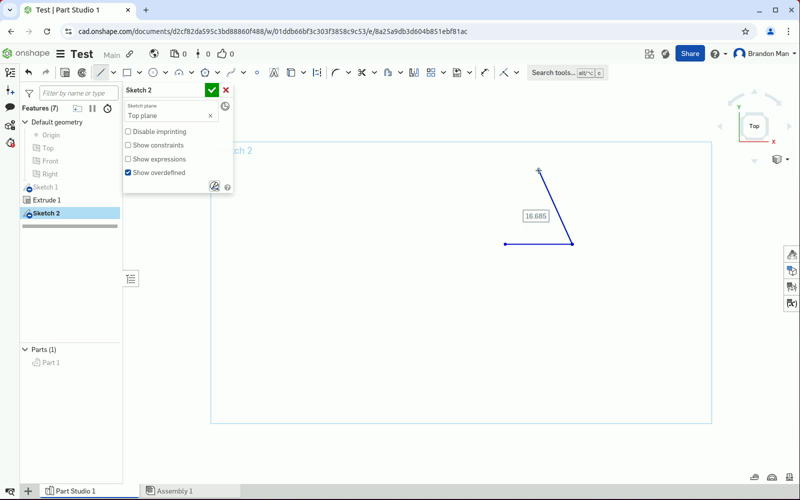
mouse_move(505, 244)
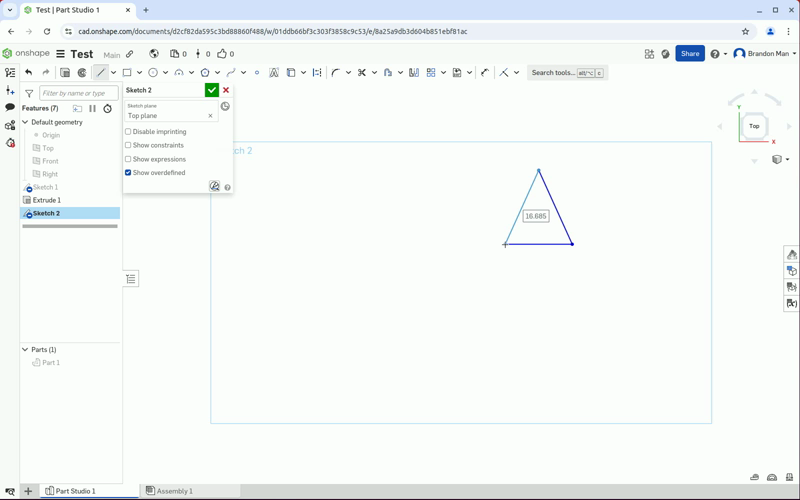
key_up(shift)
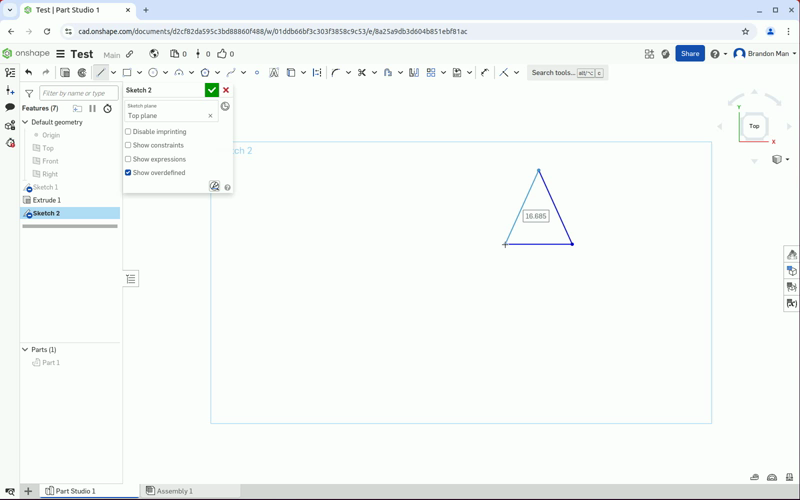
click(505, 244)
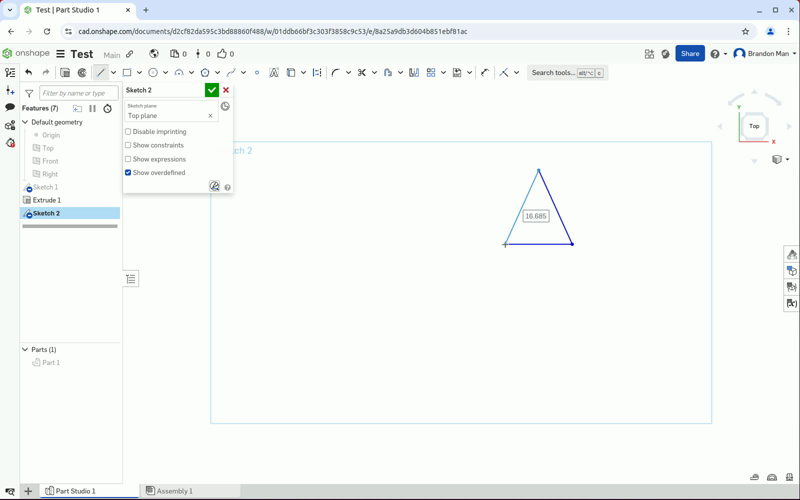
key(esc)
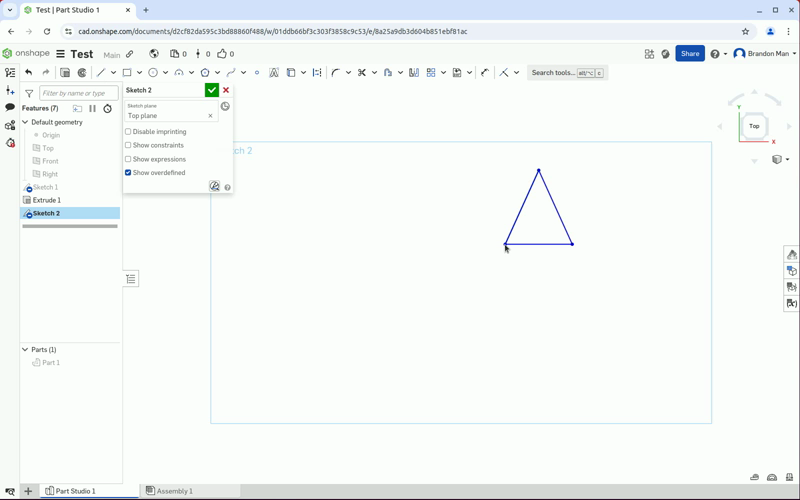
mouse_move(541, 196)
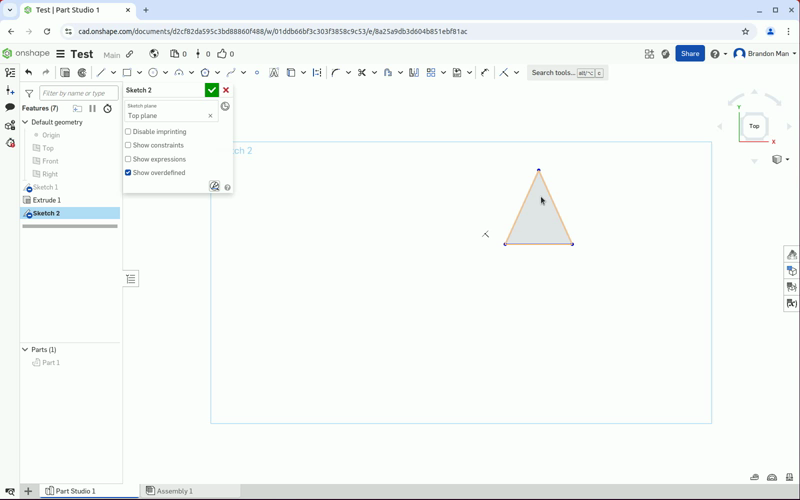
click(541, 196)
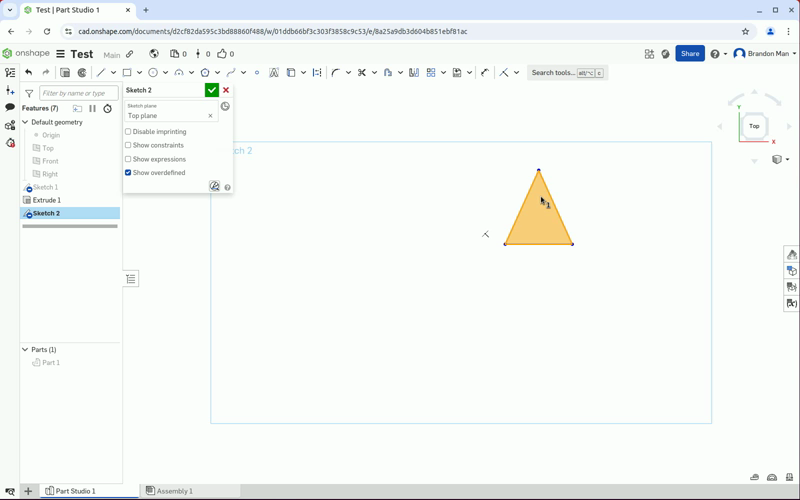
mouse_move(73, 352)
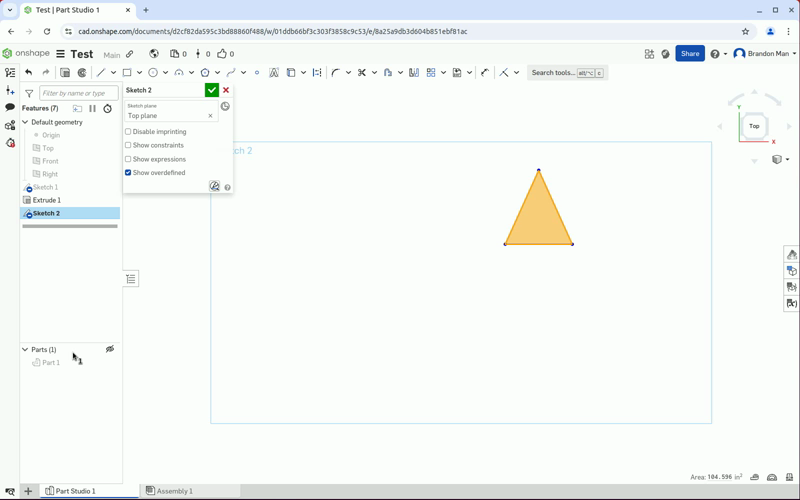
key(shift+y)
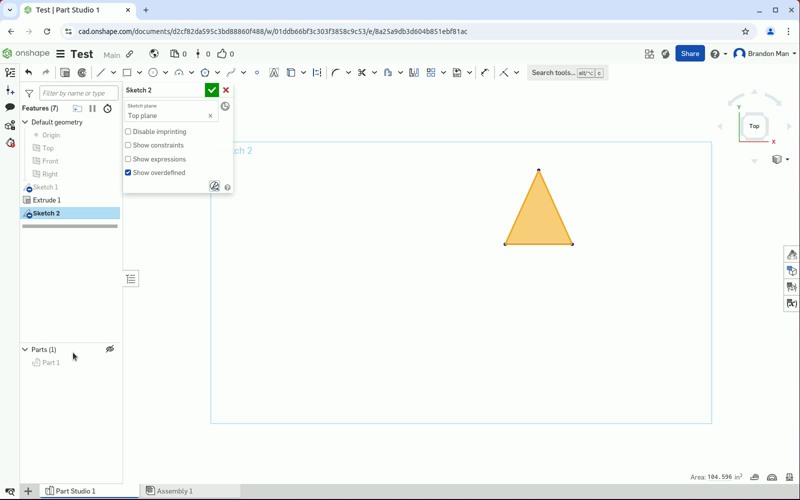
key(shift+e)
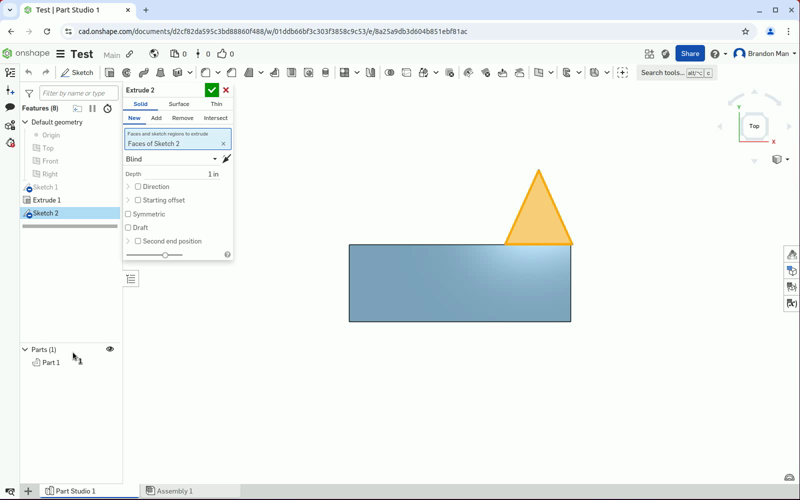
mouse_move(143, 106)
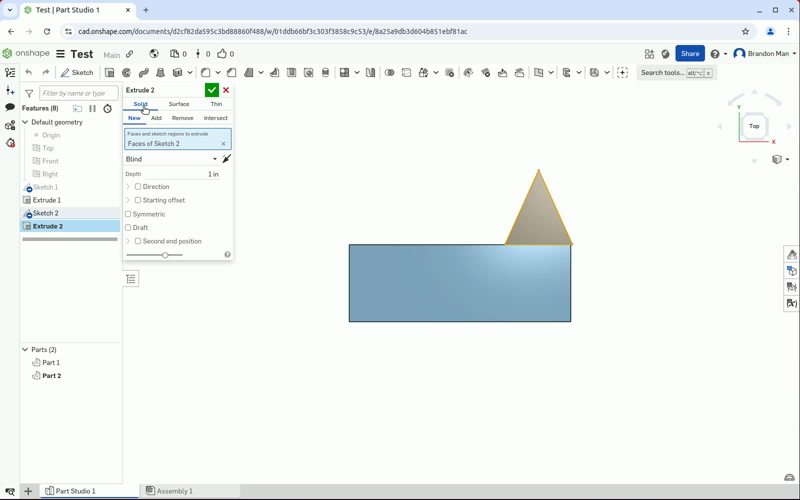
click(143, 106)
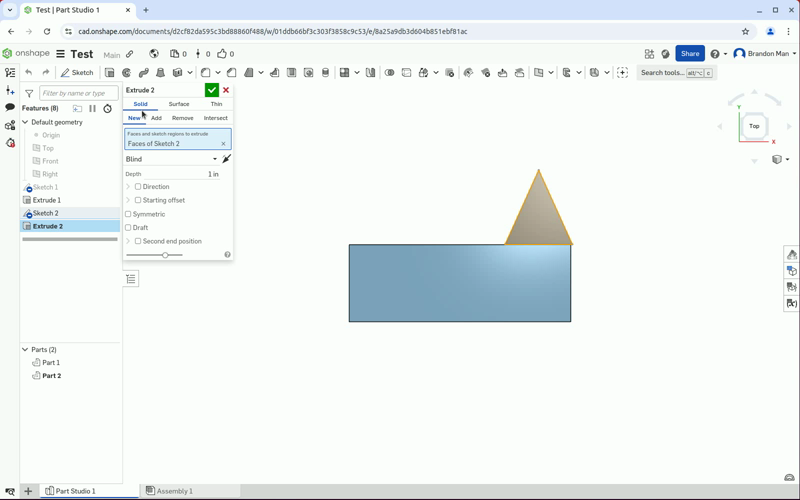
mouse_move(137, 120)
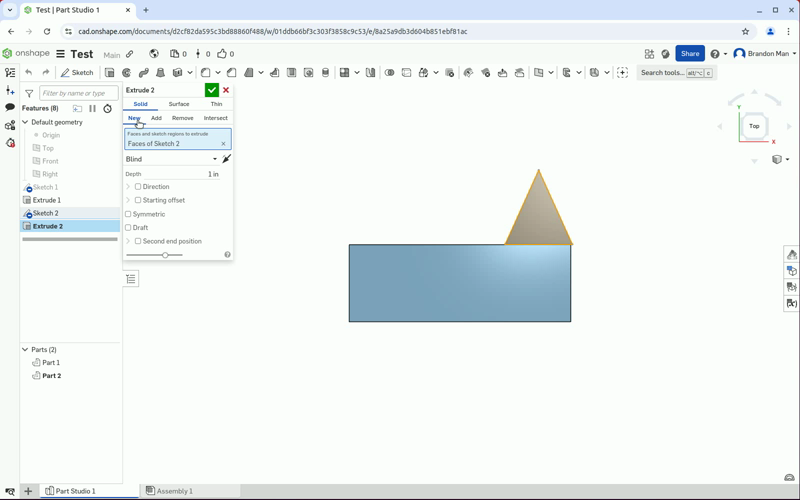
click(137, 120)
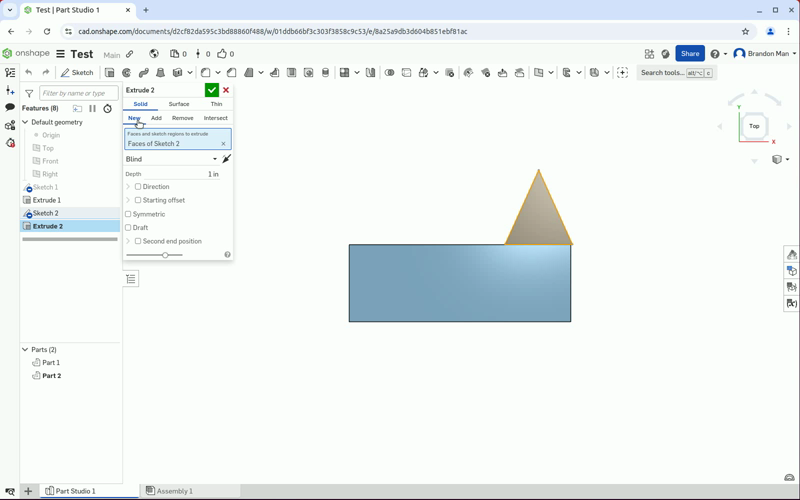
key(tab, 4)
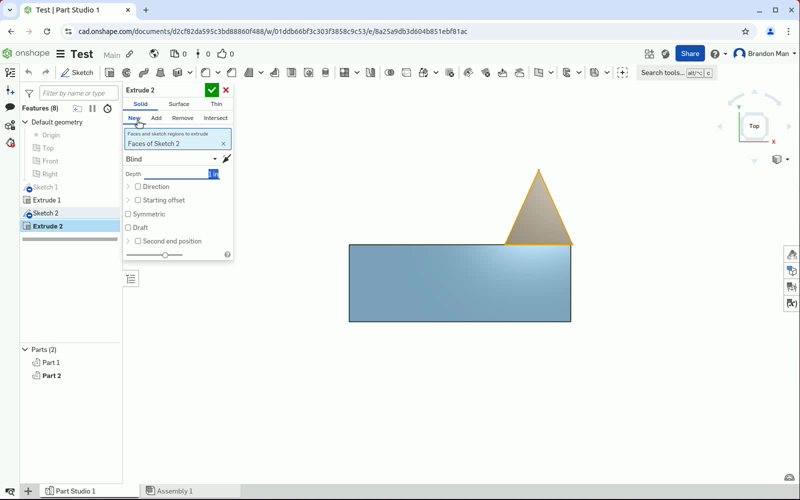
text(15.887)
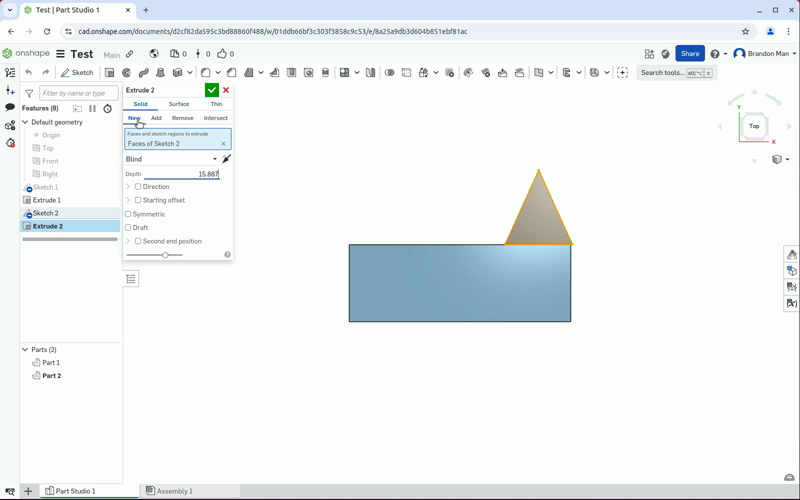
key(enter)
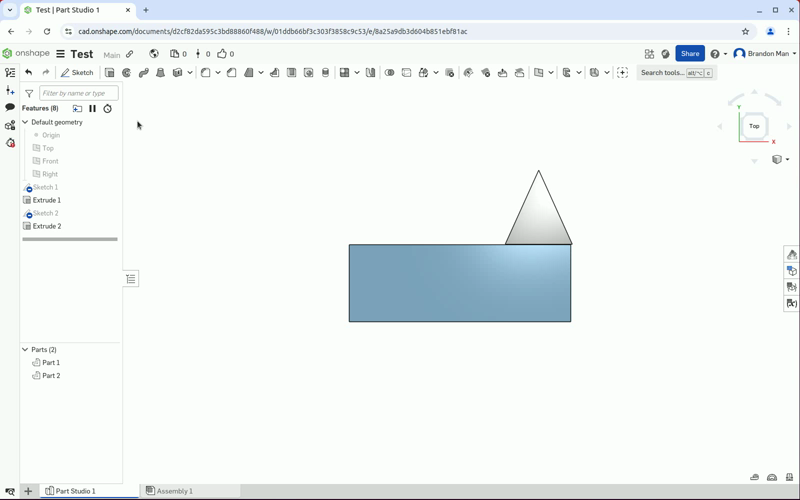
key(shift+h)
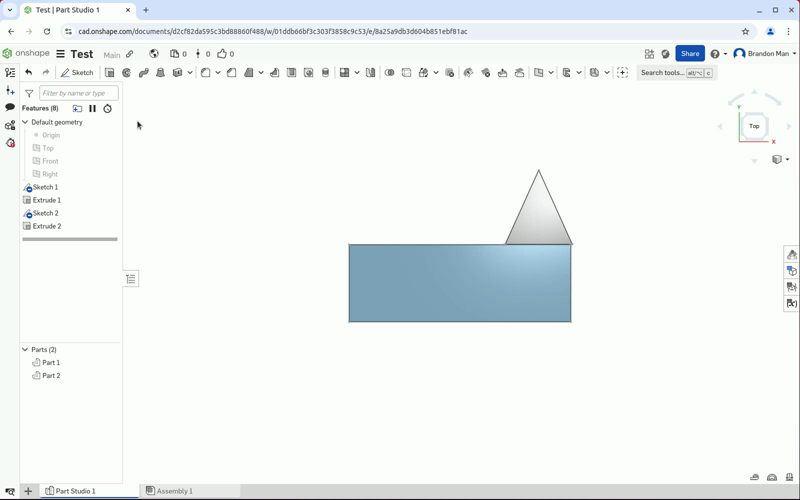
key(shift+h)
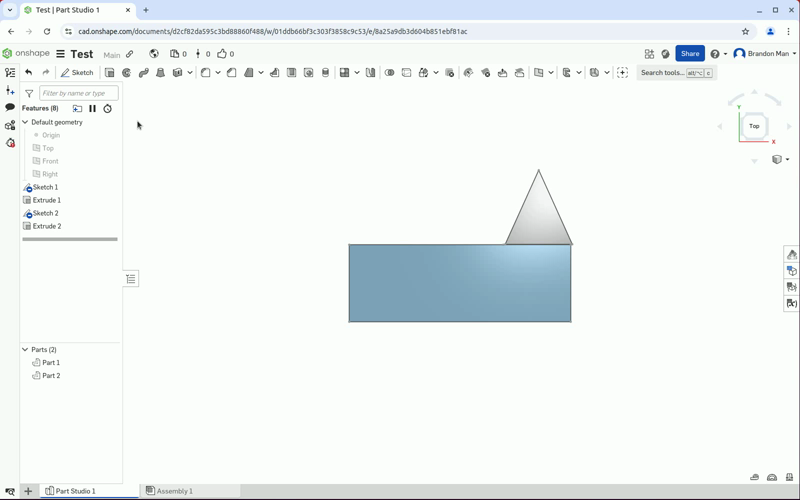
key(shift+7)
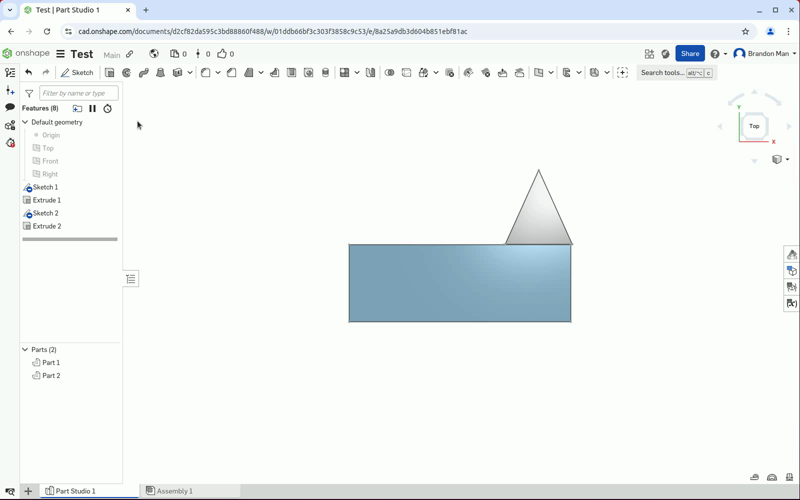
key(up, 3)
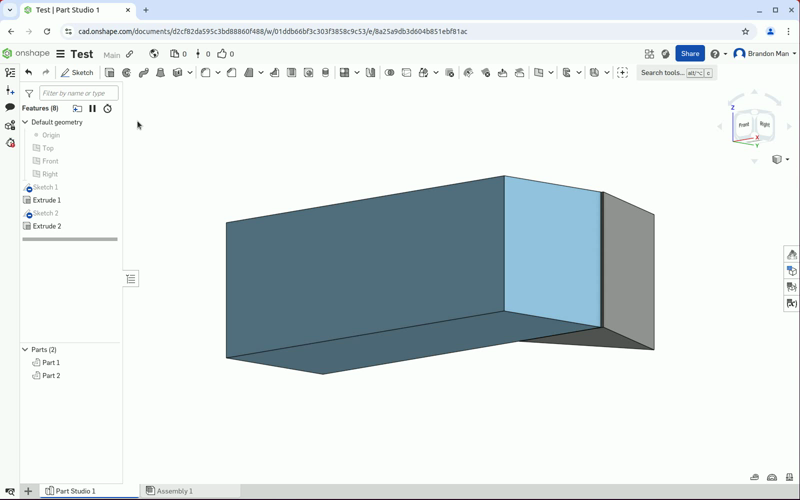
key(left, 3)
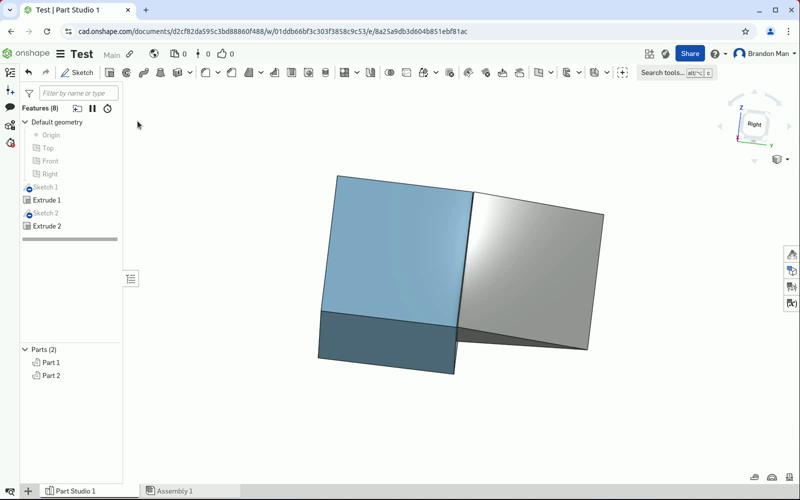
key(right, 3)
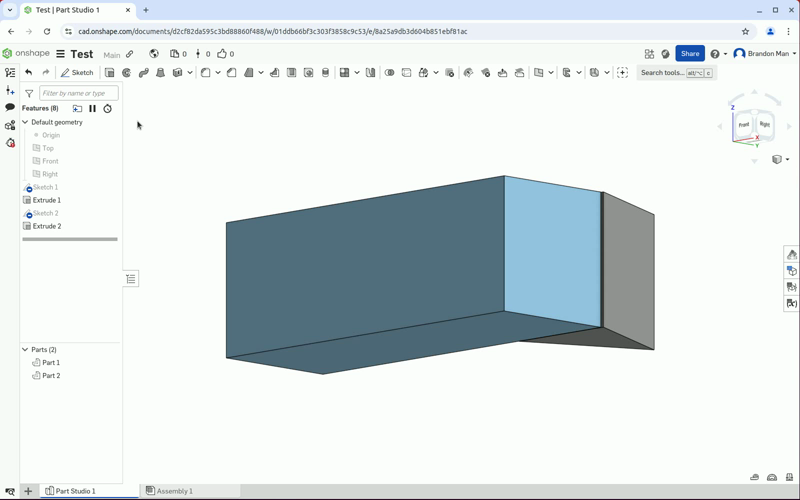
key(down, 3)
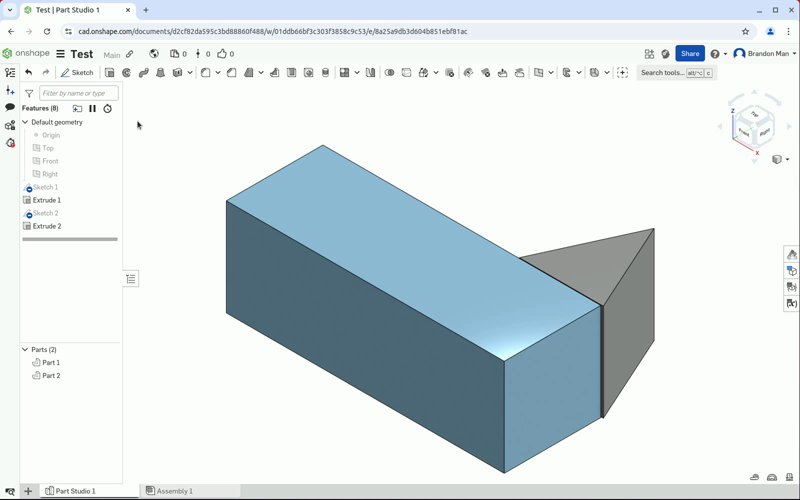
mouse_move(73, 189)
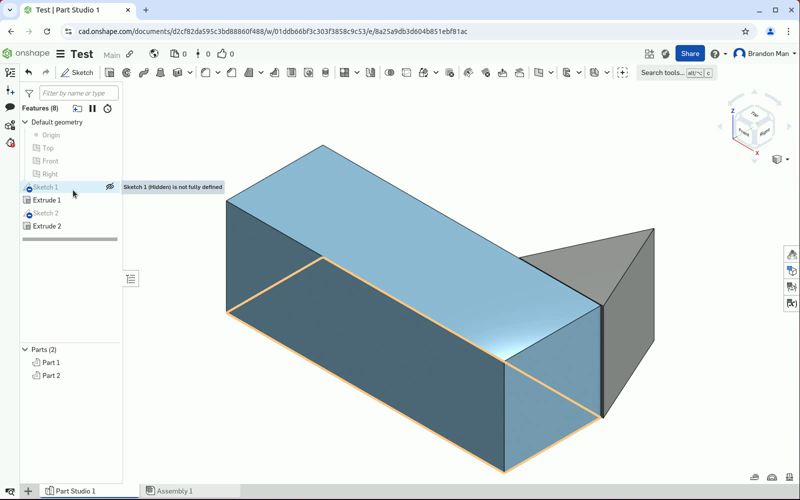
click(73, 189)